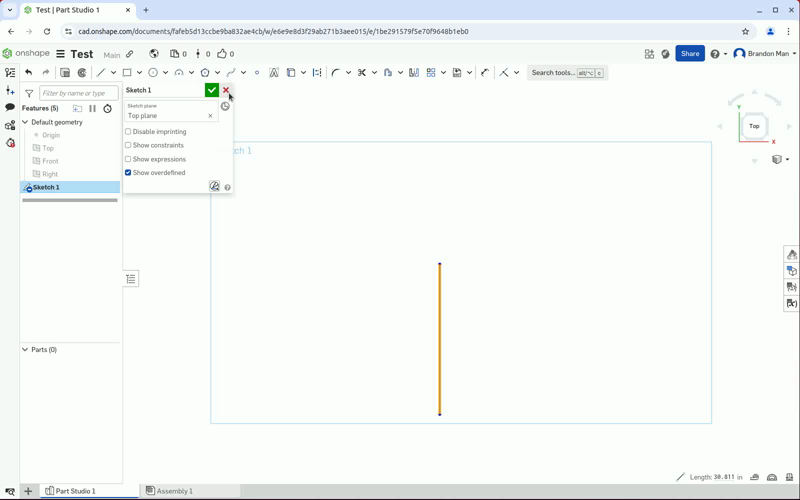
key(shift+h)
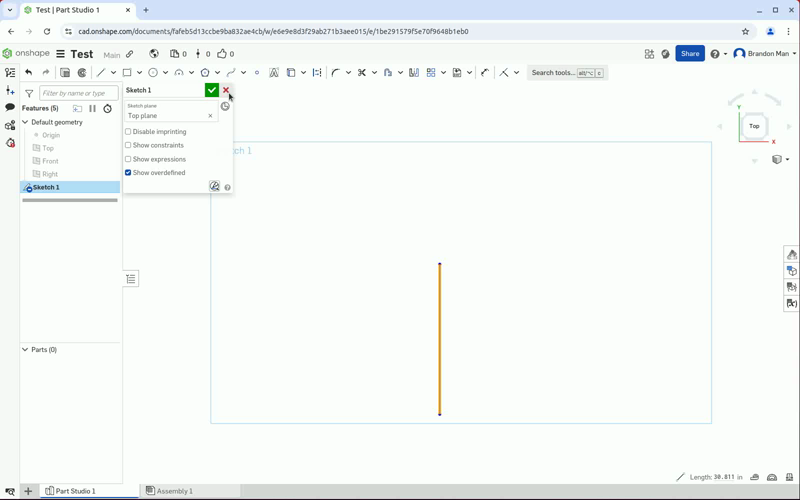
key(shift+s)
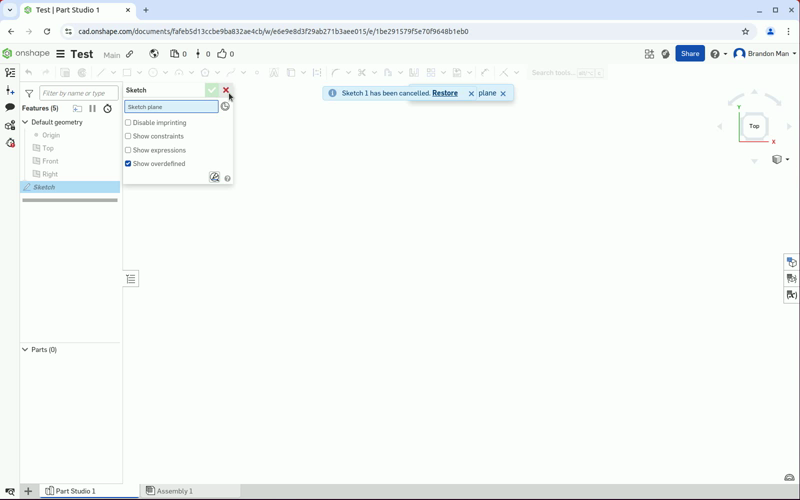
mouse_move(73, 150)
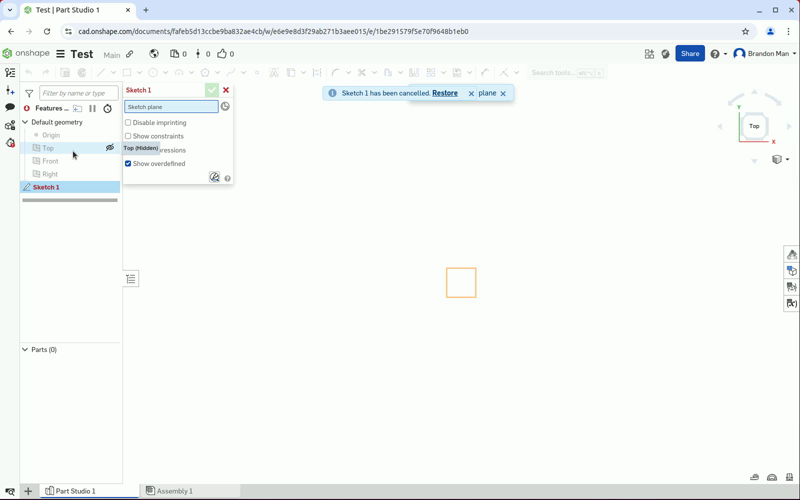
click(73, 150)
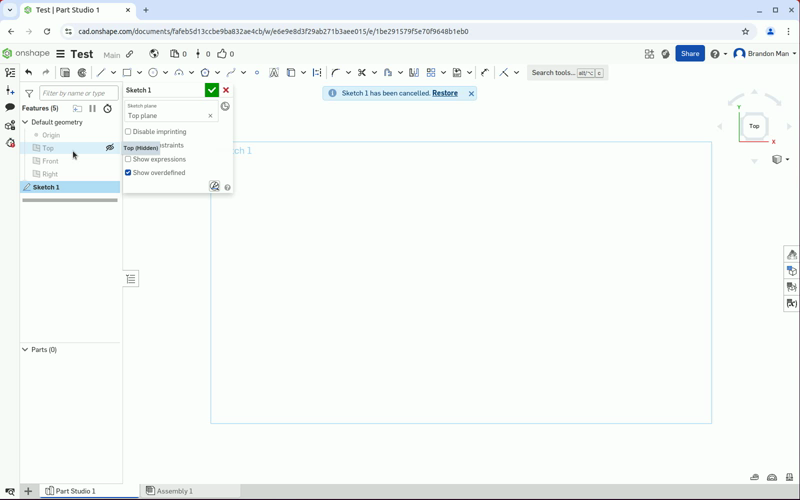
mouse_move(73, 352)
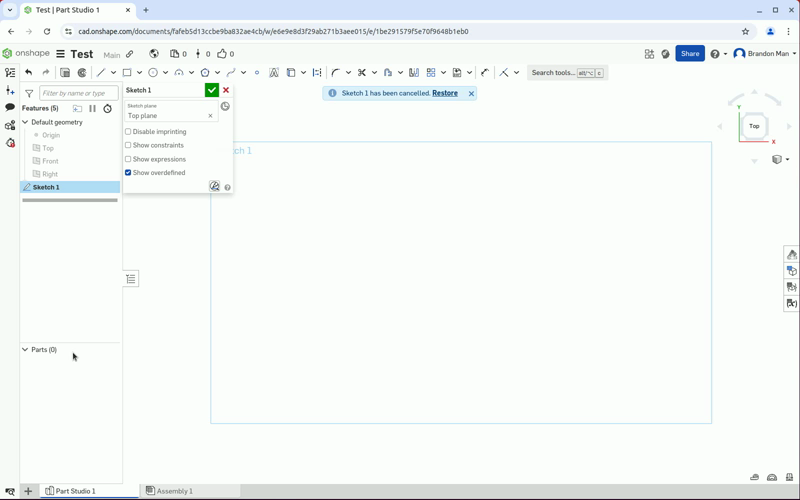
key(y)
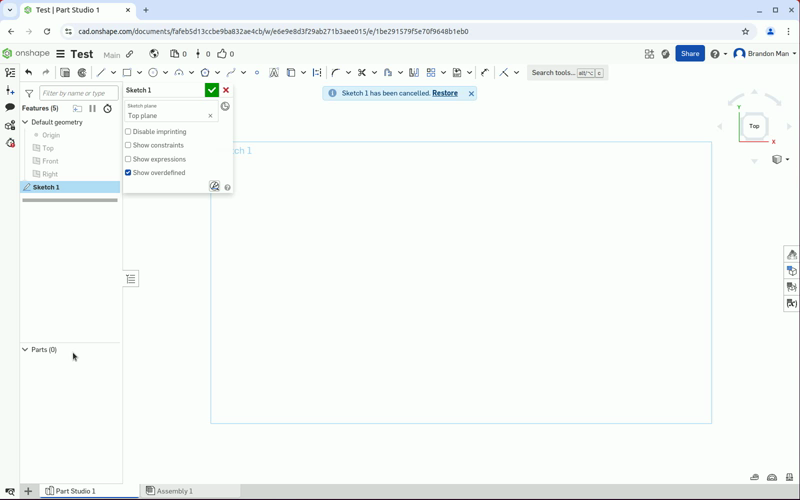
key(a)
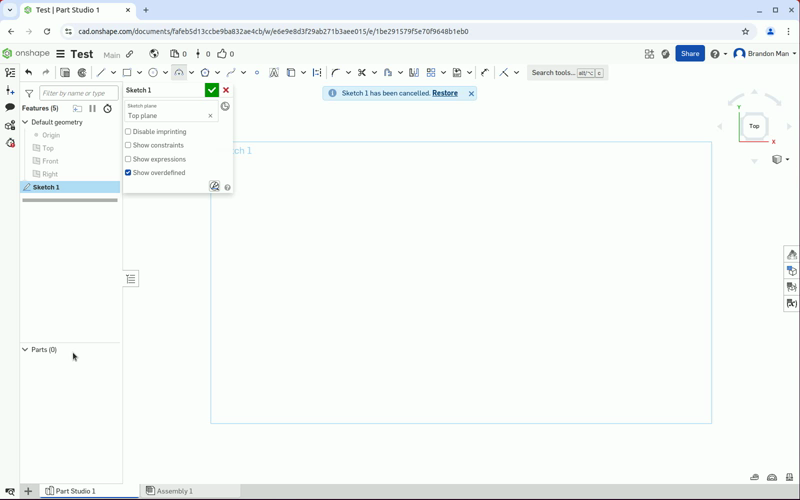
key_down(shift)
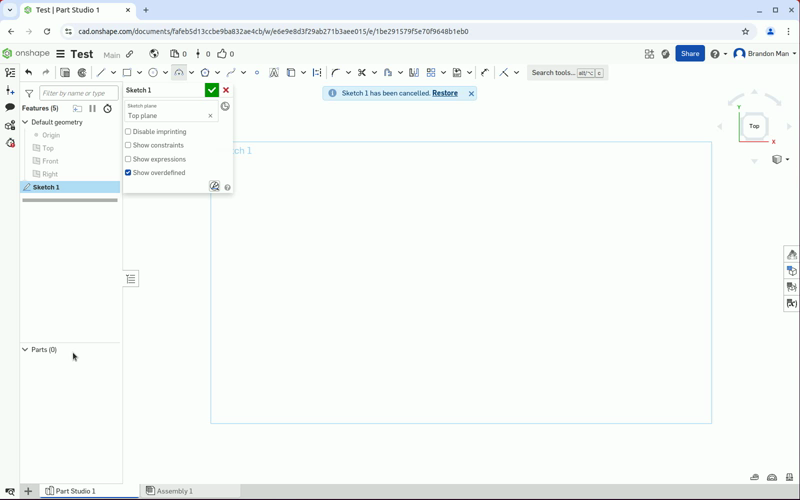
mouse_move(363, 251)
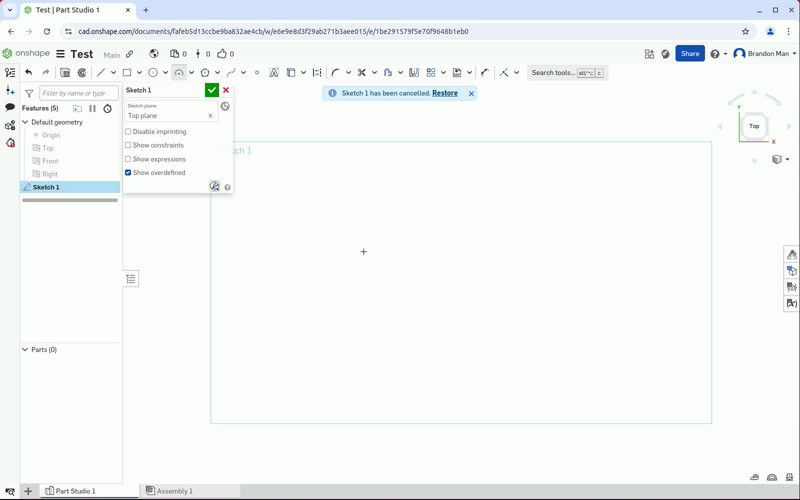
click(363, 251)
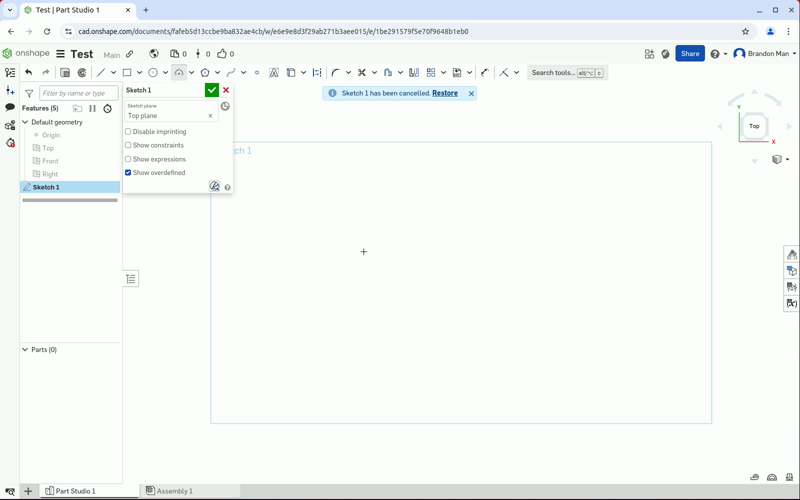
key_up(shift)
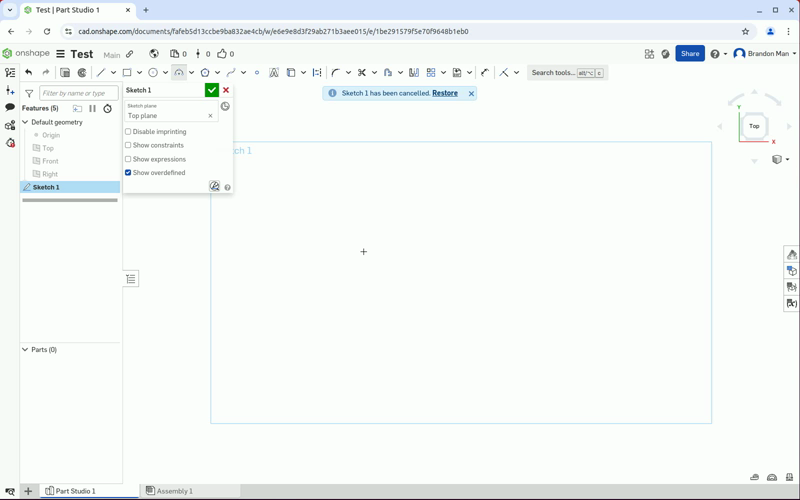
key_down(shift)
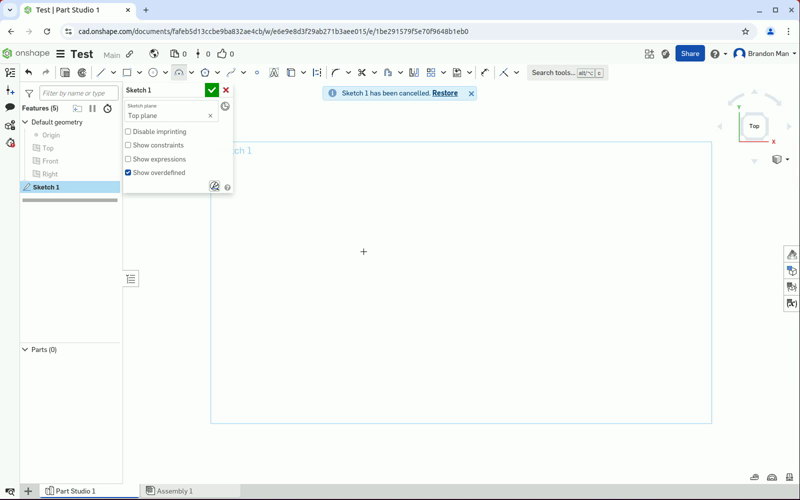
mouse_move(366, 264)
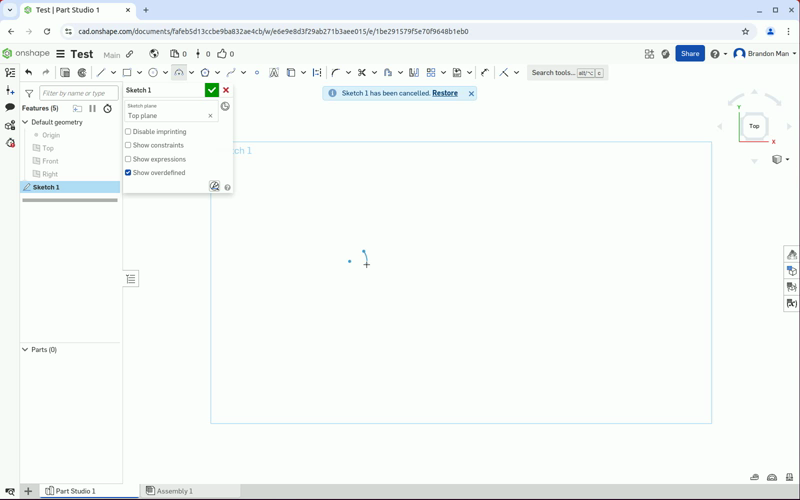
click(366, 264)
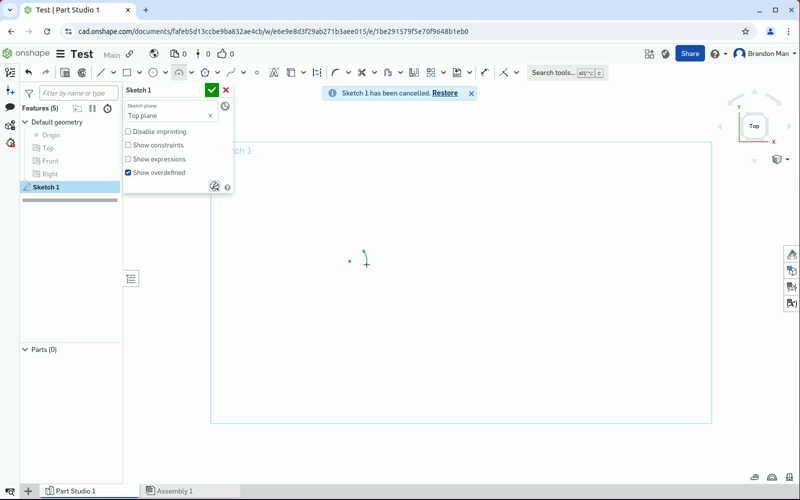
mouse_move(364, 258)
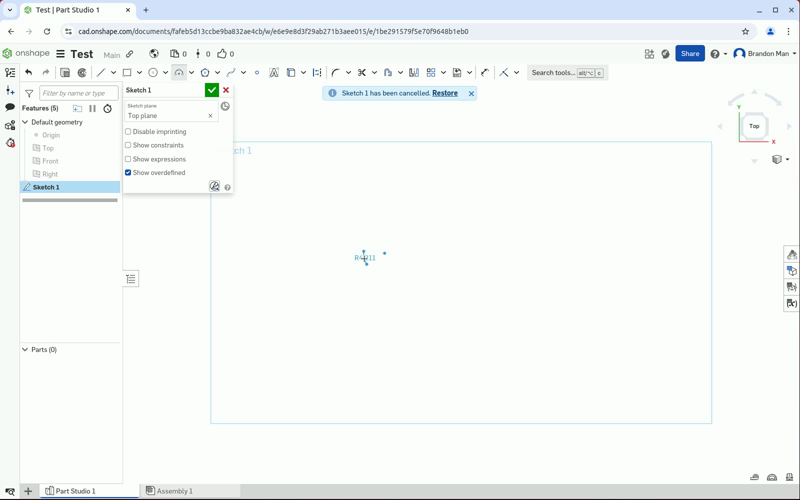
click(364, 258)
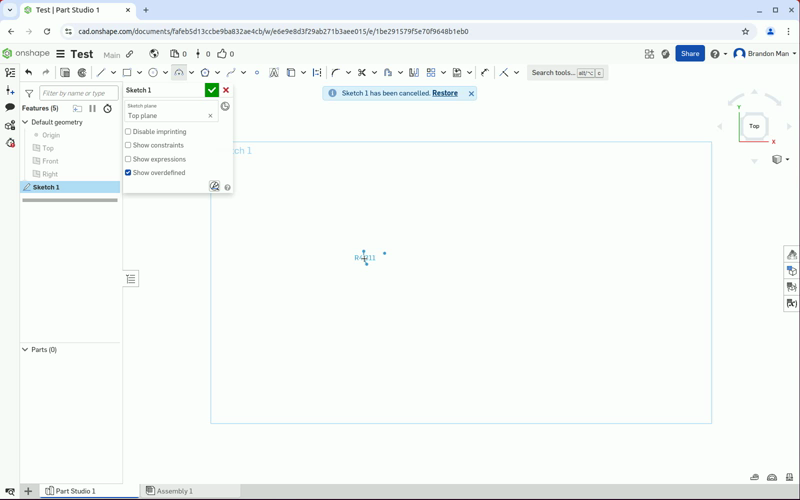
key_up(shift)
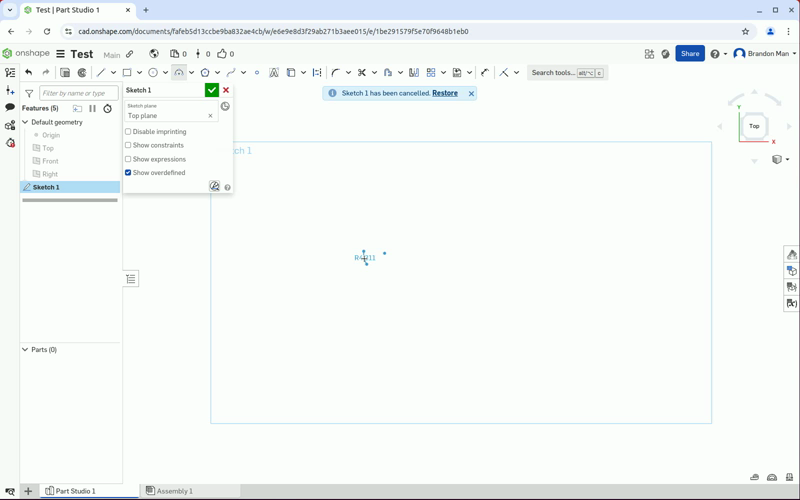
key(esc)
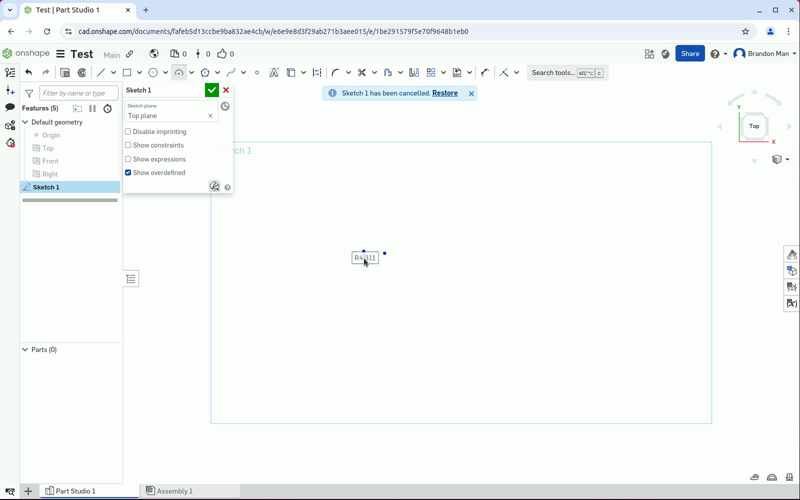
key(l)
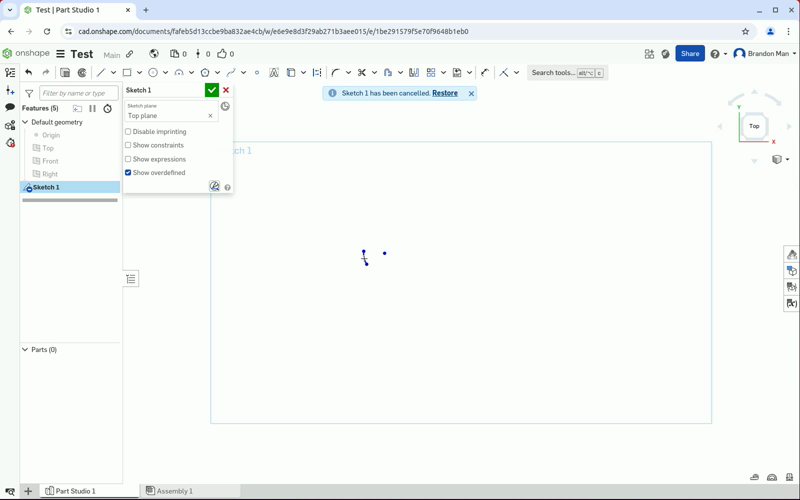
mouse_move(366, 264)
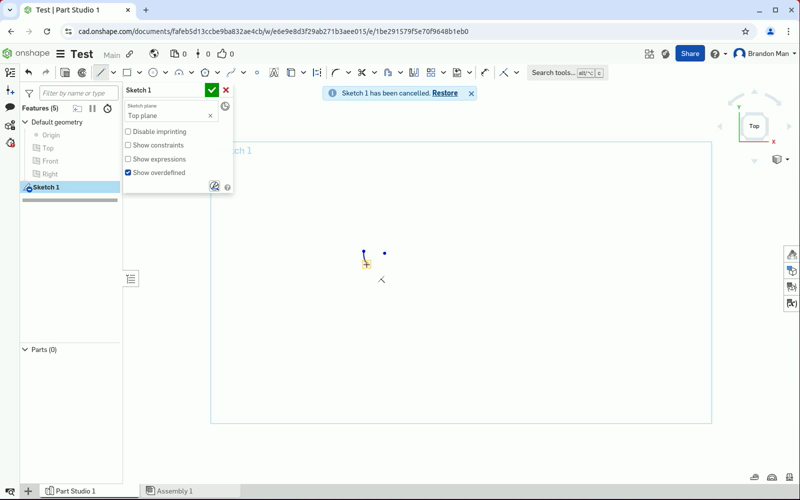
click(366, 264)
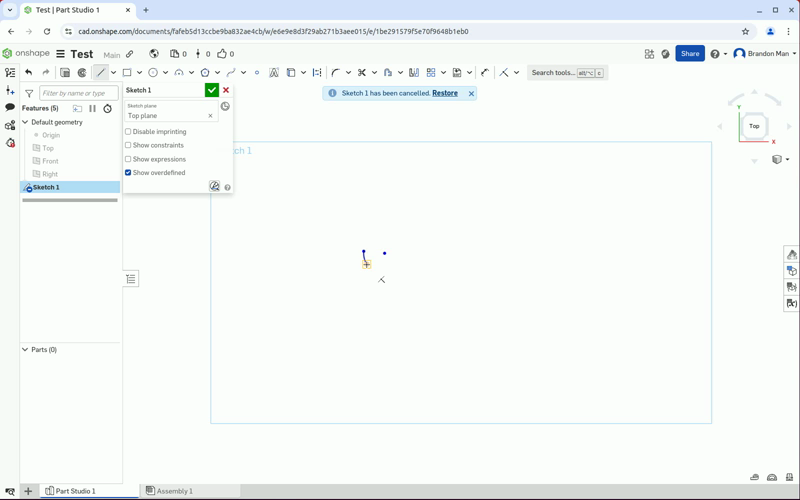
key_down(shift)
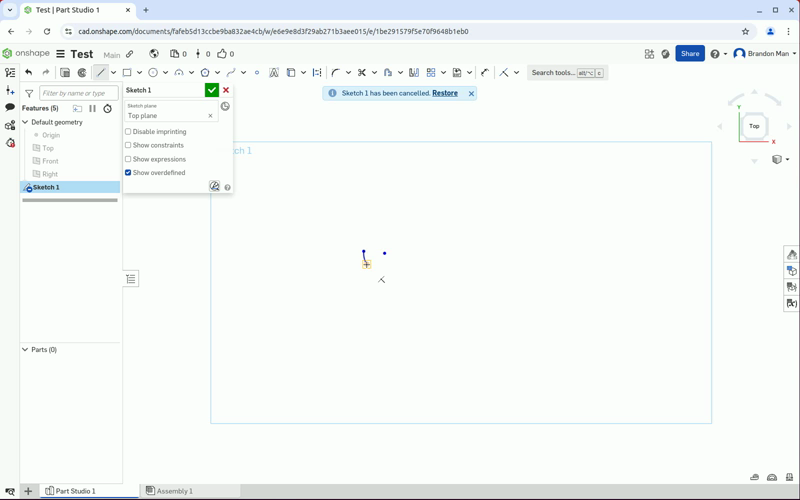
mouse_move(417, 342)
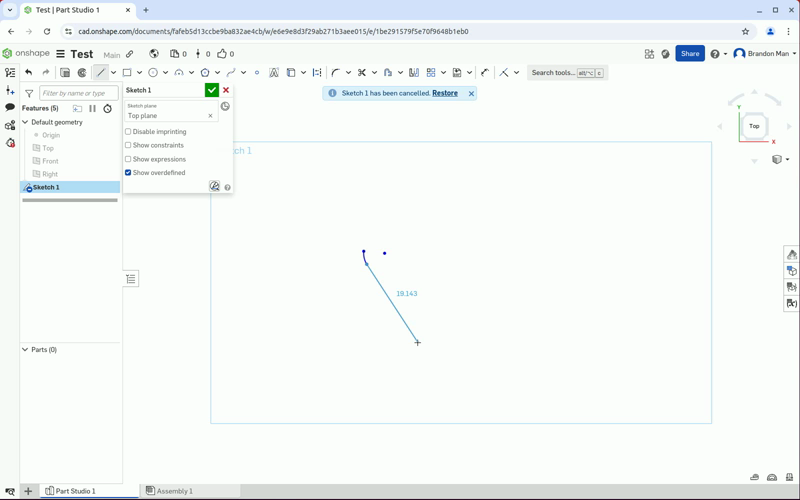
click(417, 342)
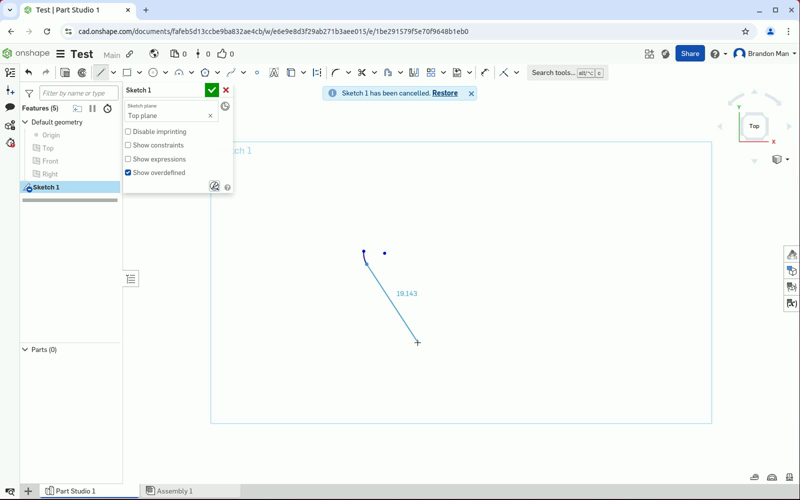
key_up(shift)
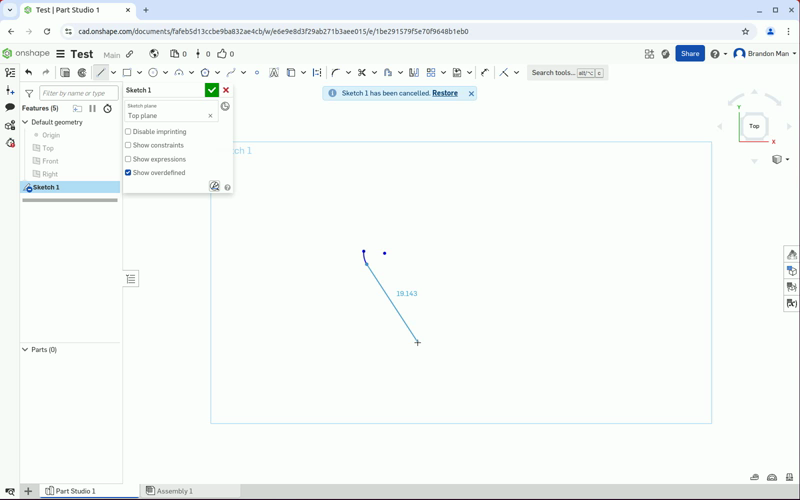
key_down(shift)
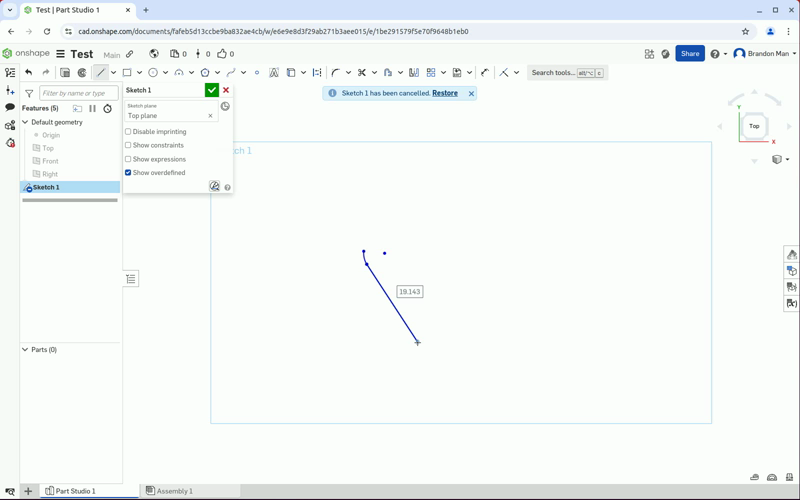
mouse_move(520, 307)
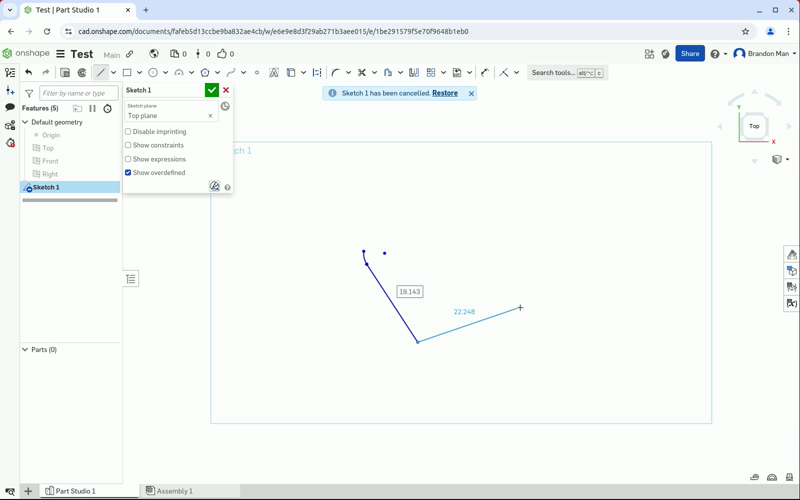
click(520, 307)
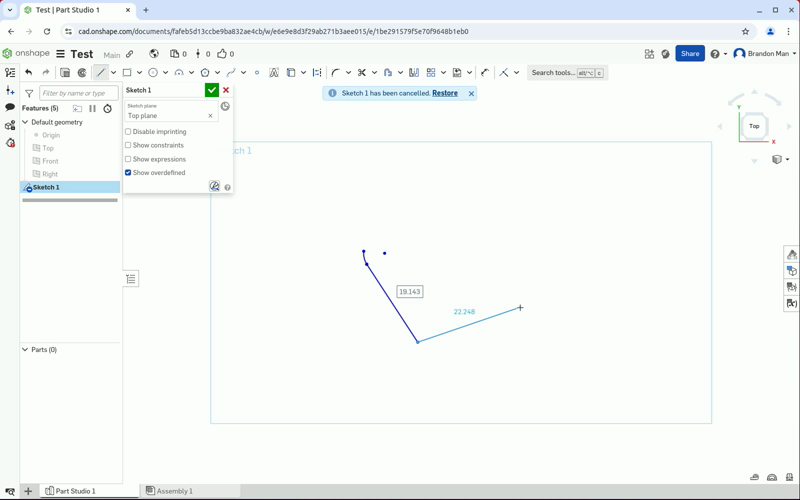
key_up(shift)
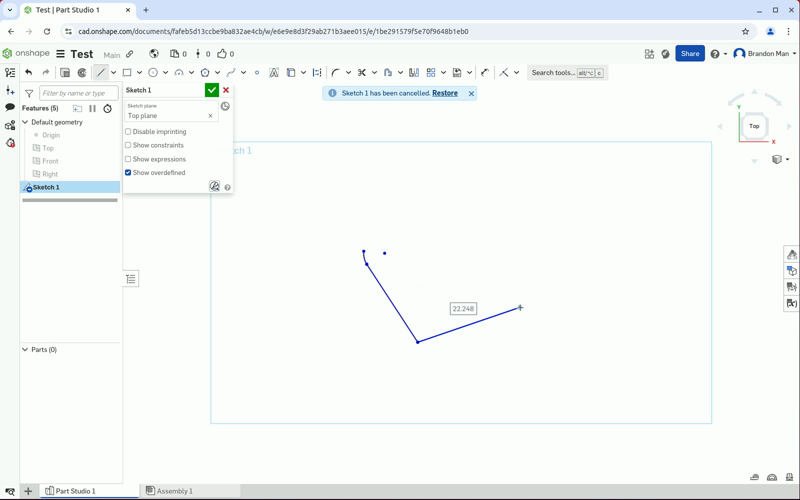
key_down(shift)
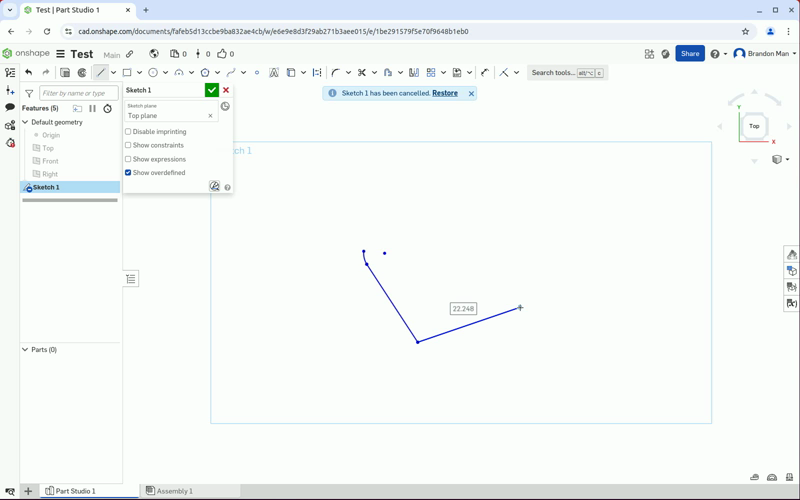
mouse_move(363, 178)
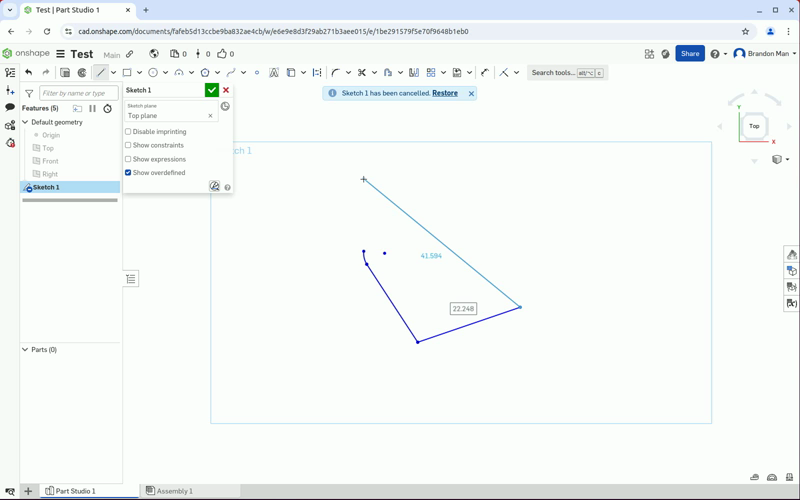
click(363, 178)
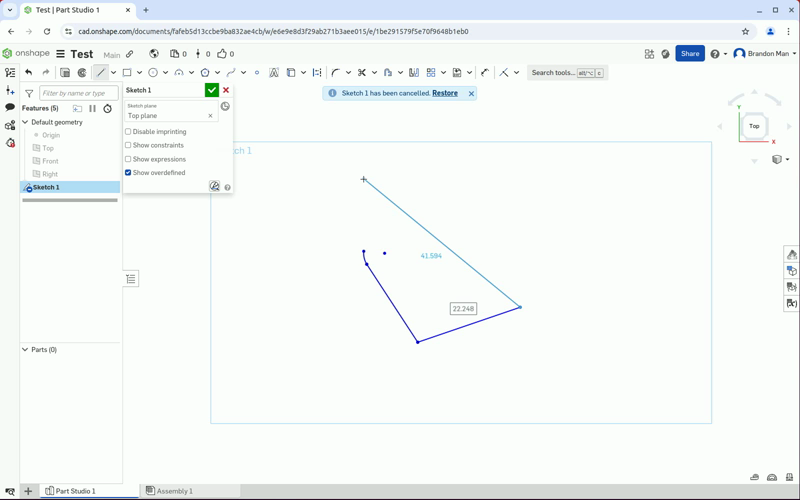
key_up(shift)
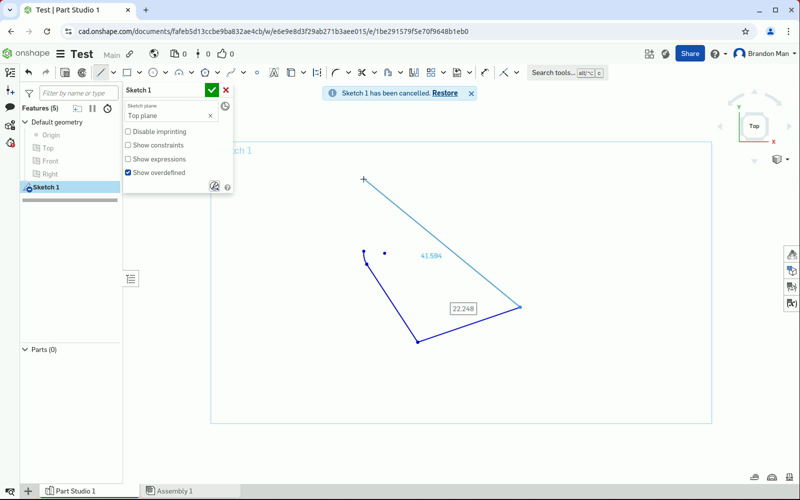
key_down(shift)
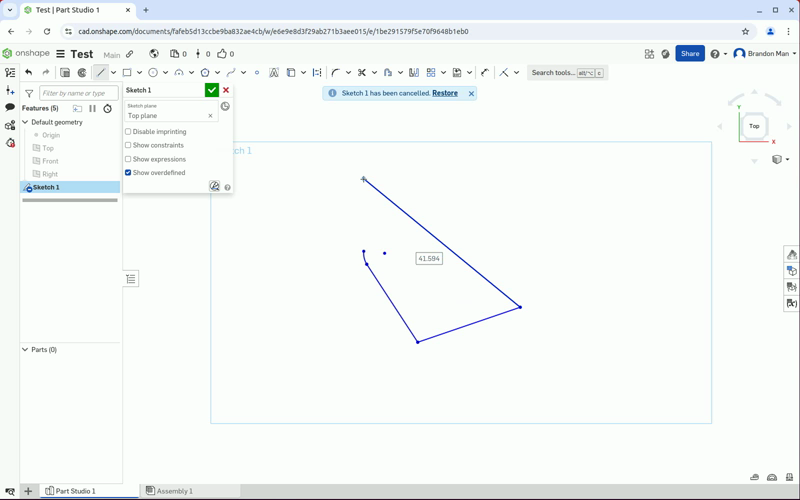
mouse_move(363, 251)
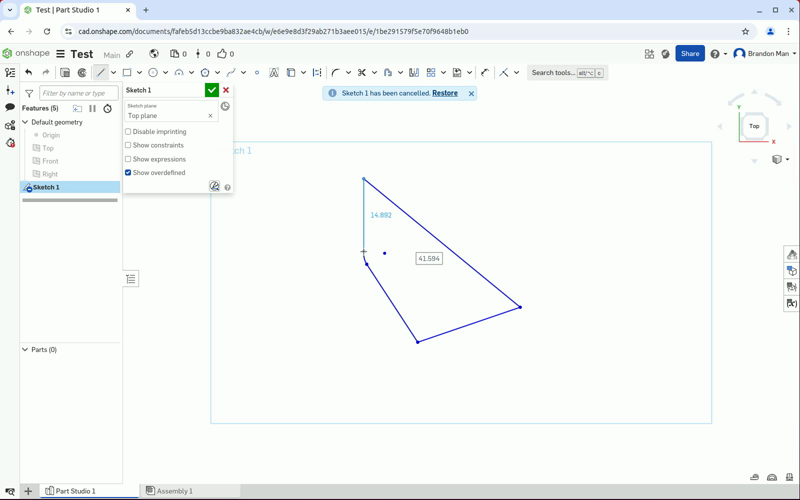
key_up(shift)
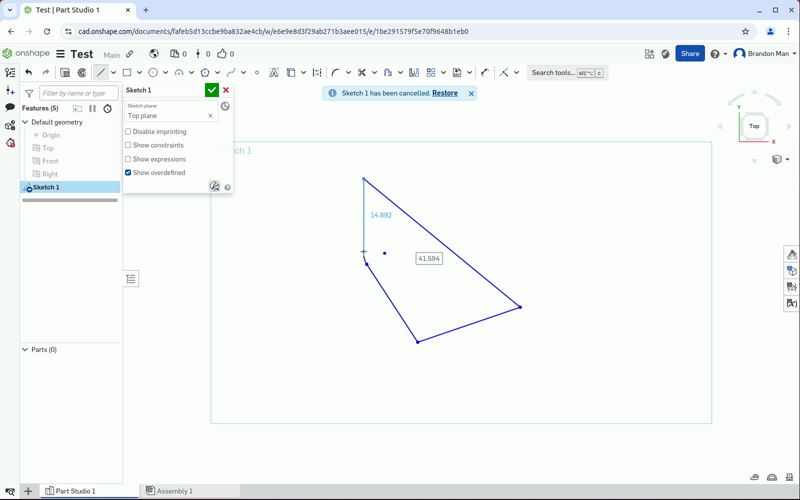
click(363, 251)
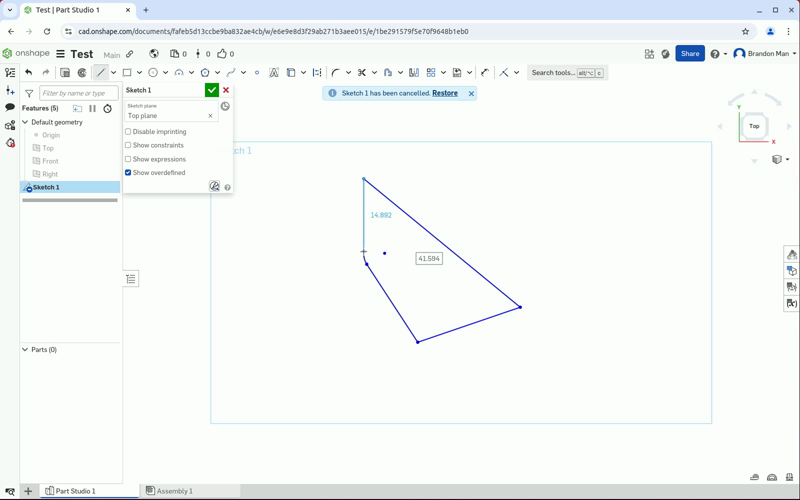
key(esc)
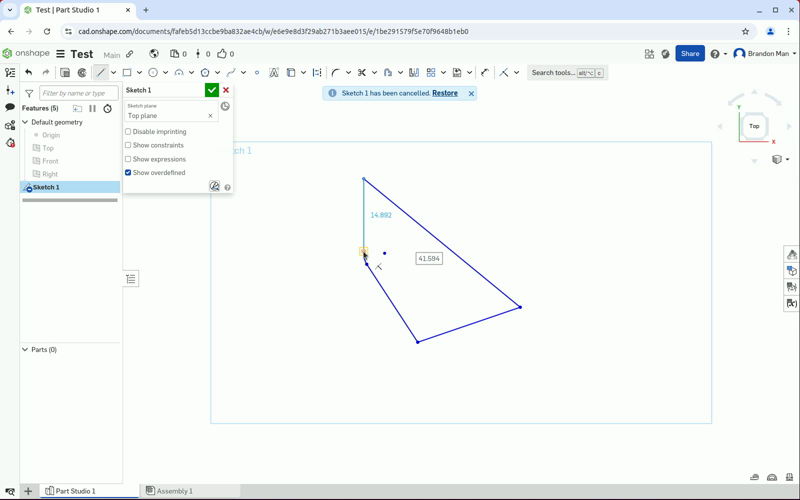
mouse_move(396, 284)
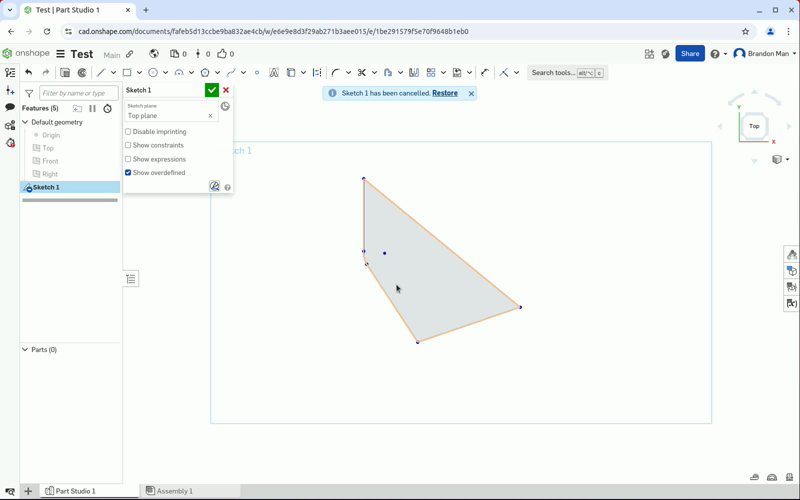
click(396, 284)
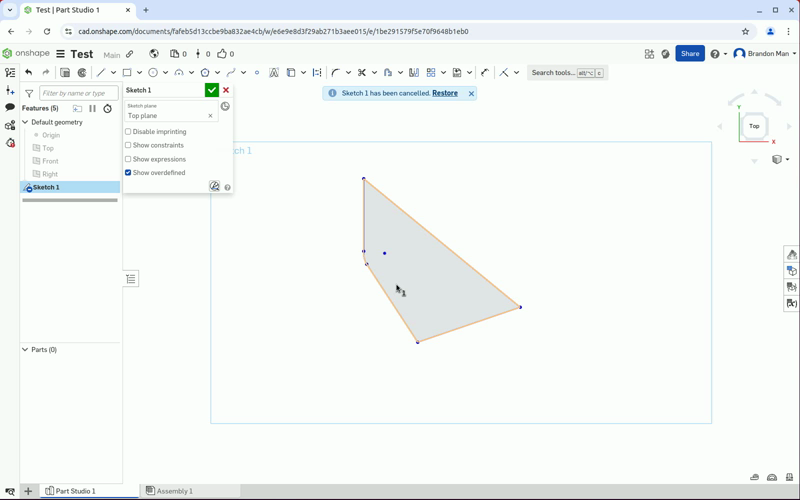
mouse_move(73, 352)
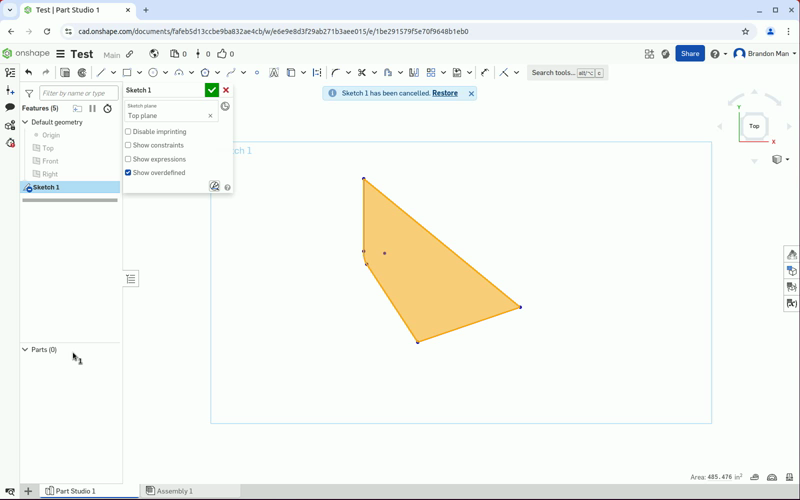
key(shift+y)
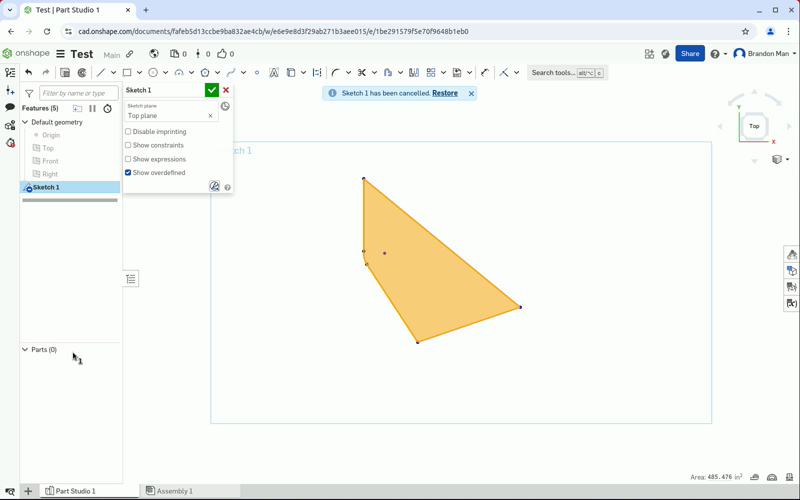
key(shift+e)
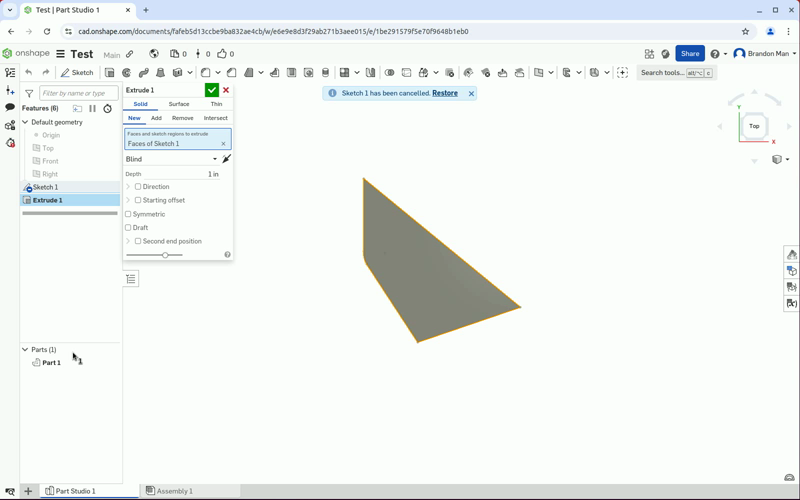
mouse_move(143, 106)
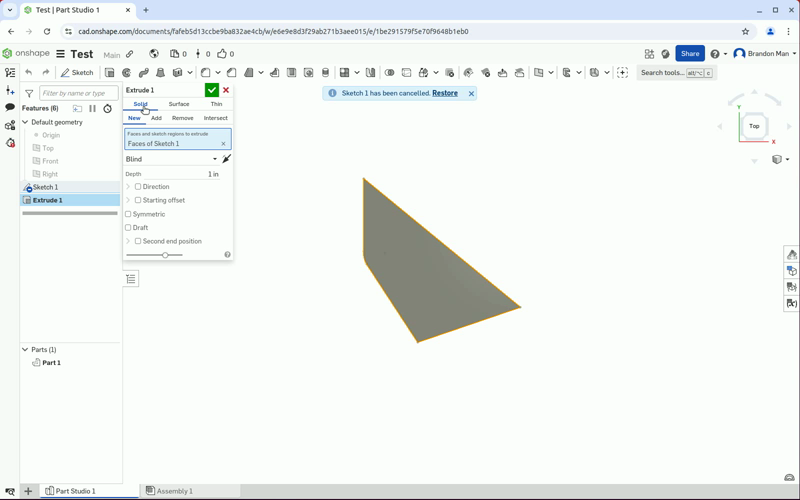
click(143, 106)
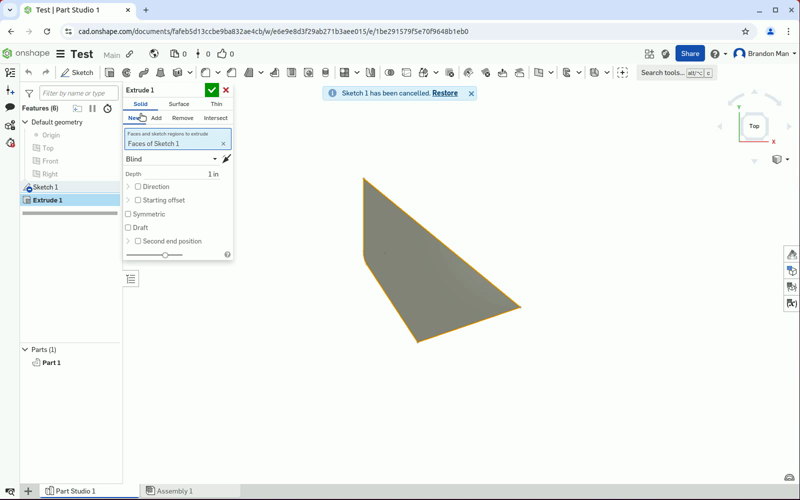
mouse_move(137, 120)
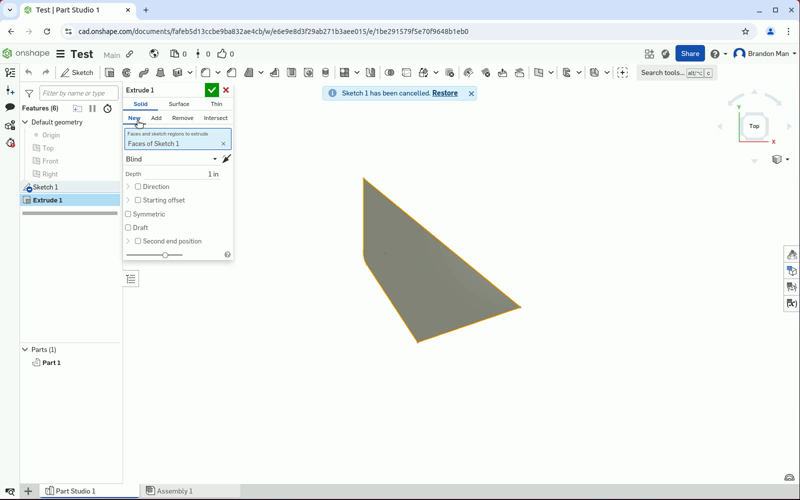
click(137, 120)
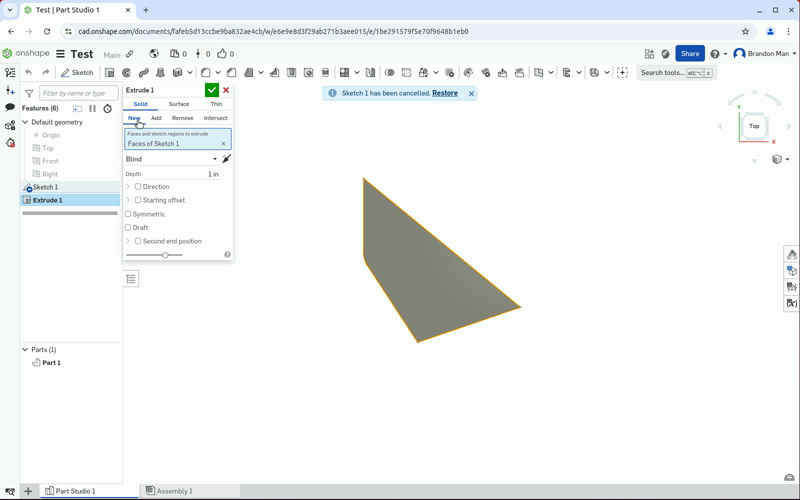
key(tab, 4)
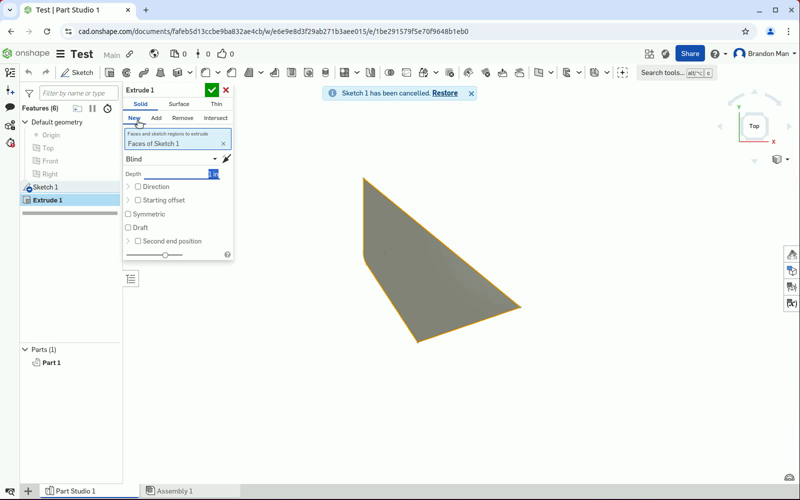
text(5.055)
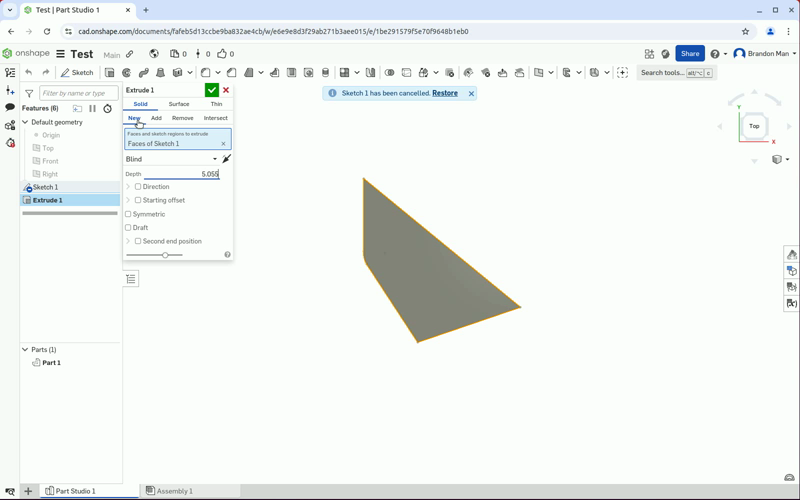
key(enter)
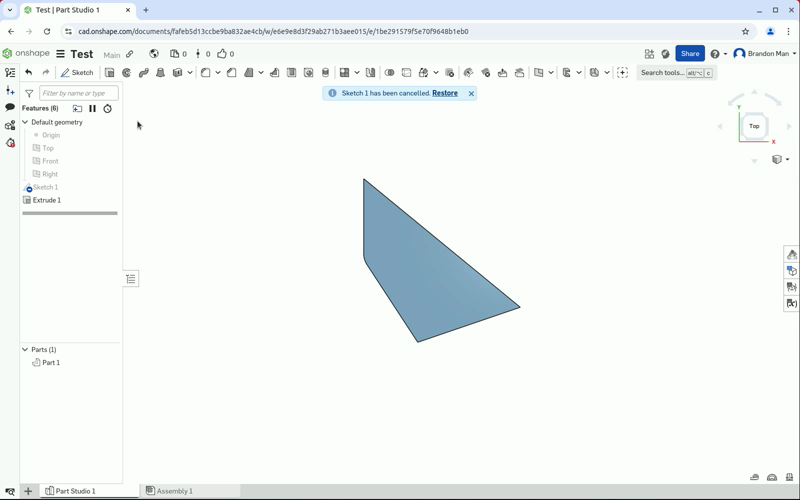
key(shift+h)
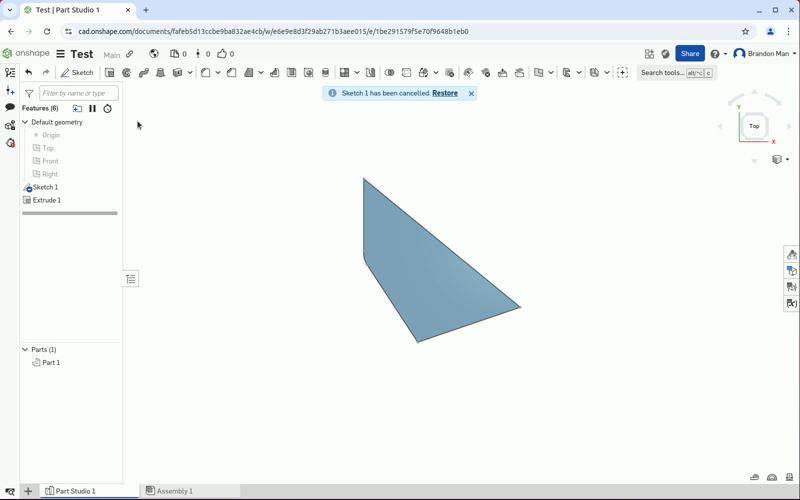
key(shift+h)
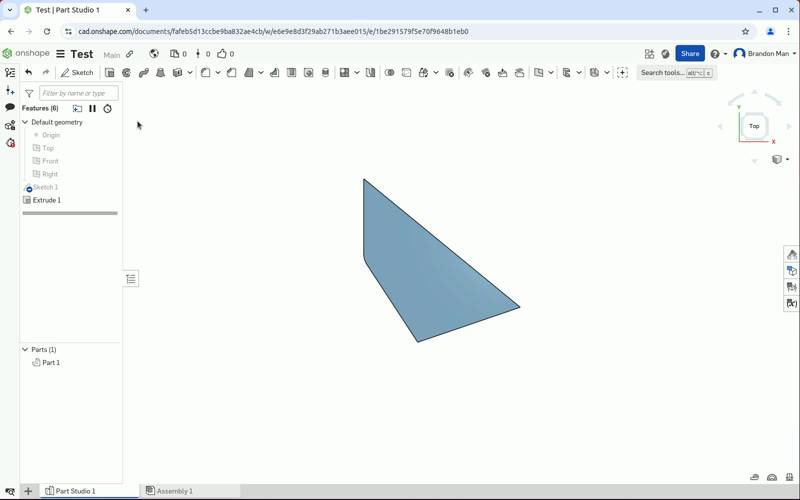
mouse_move(73, 189)
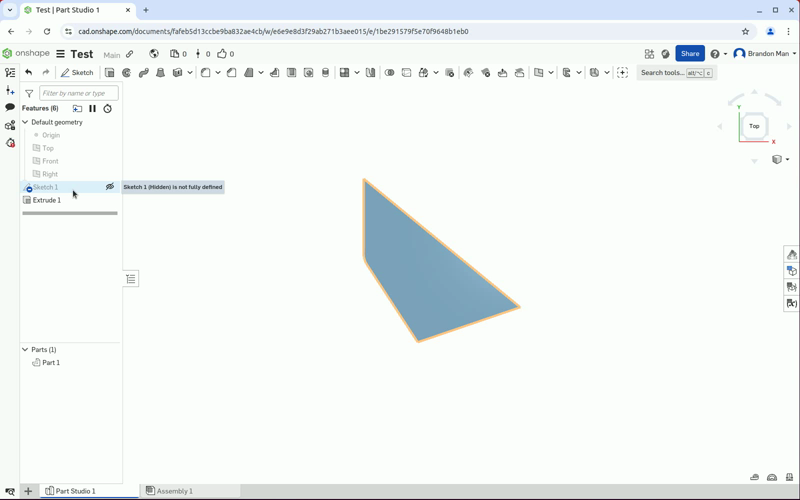
click(73, 189)
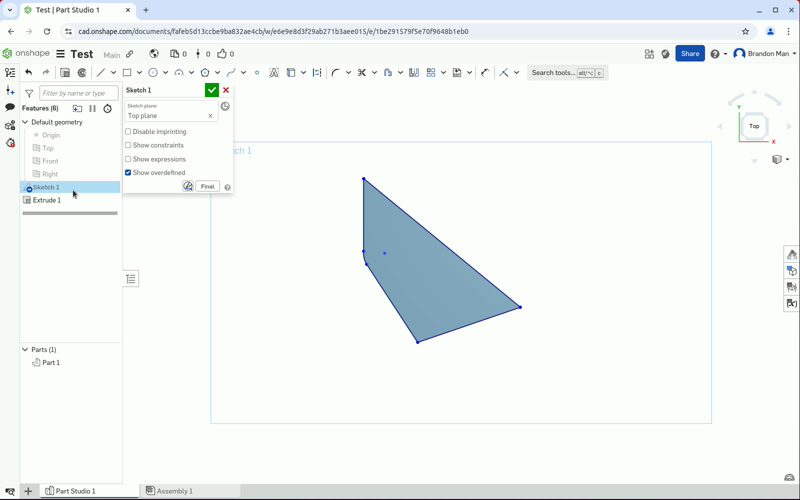
mouse_move(229, 92)
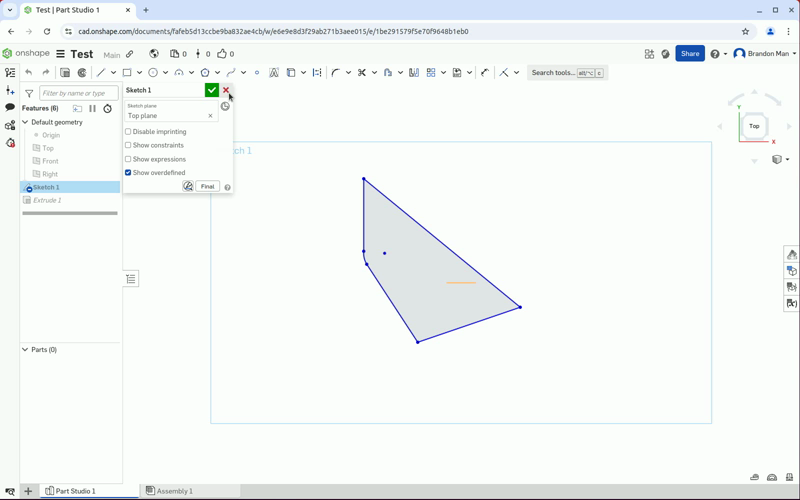
click(229, 92)
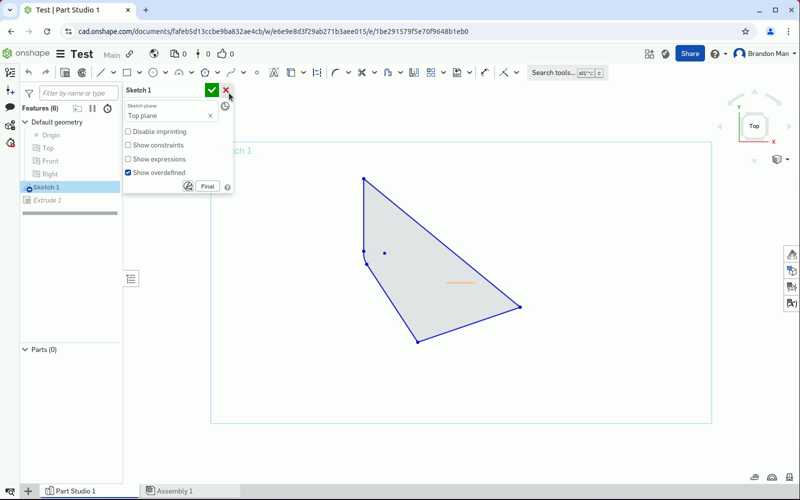
key(shift+s)
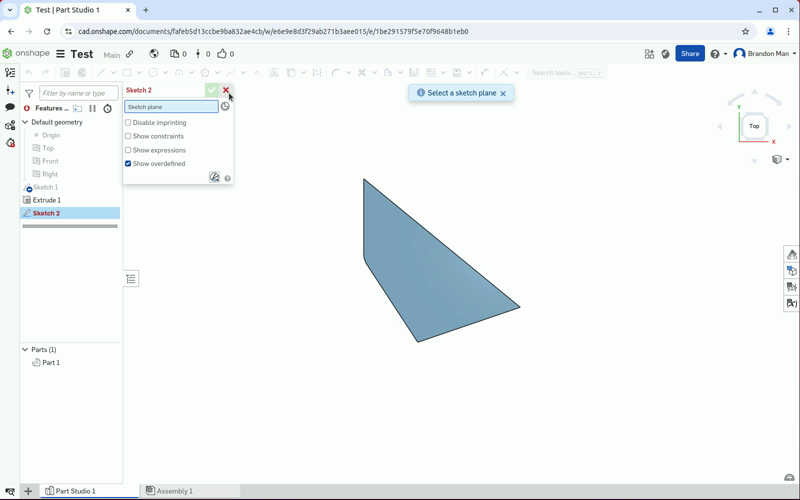
mouse_move(73, 150)
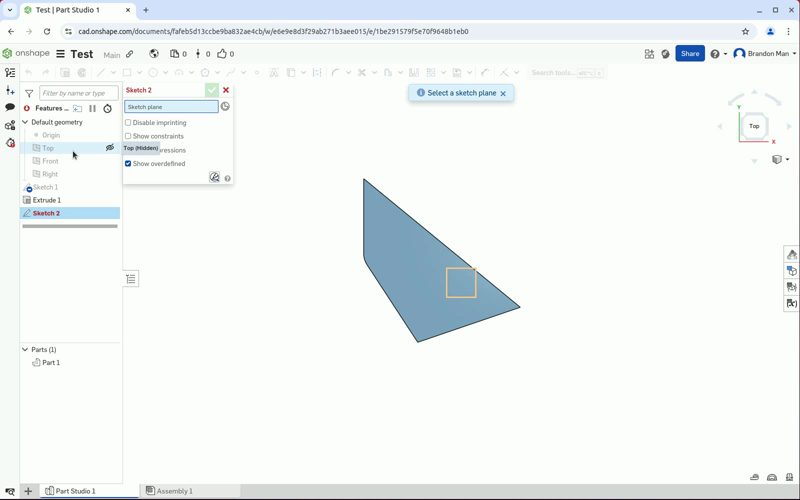
click(73, 150)
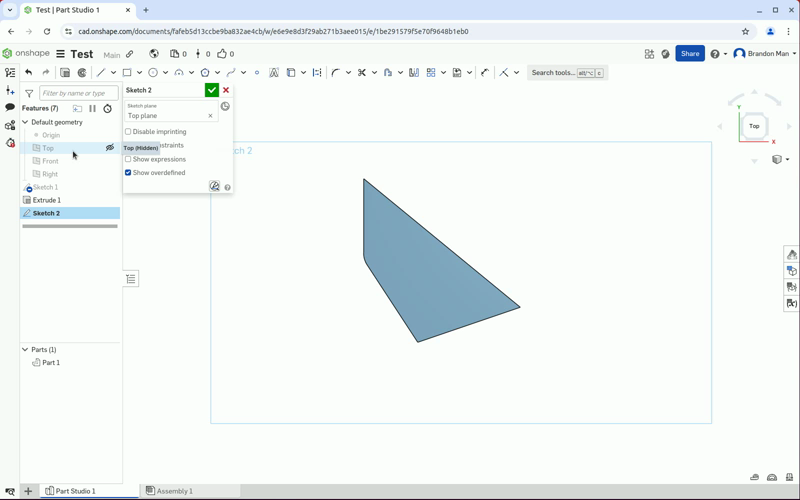
mouse_move(73, 352)
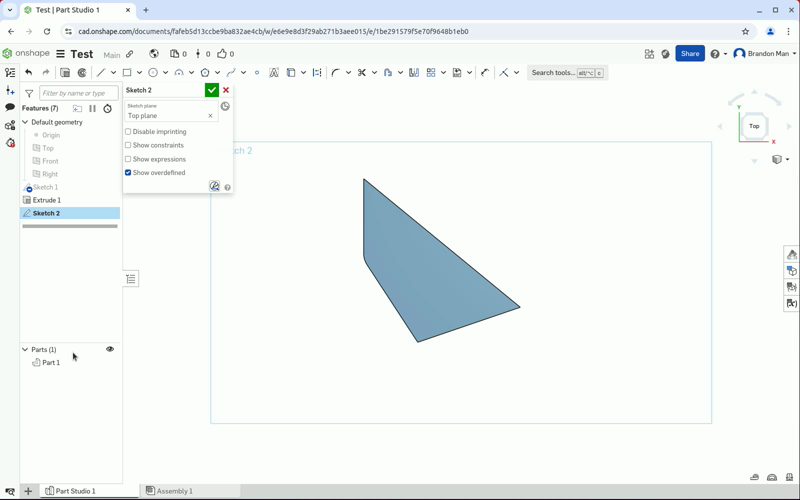
key(y)
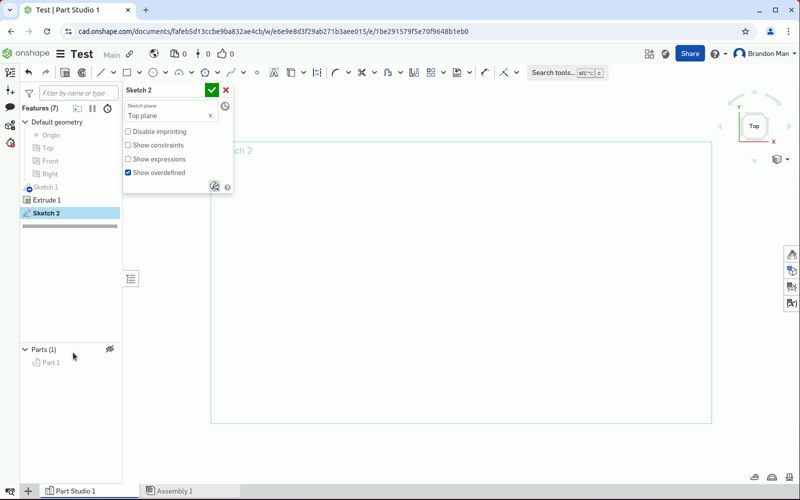
key(a)
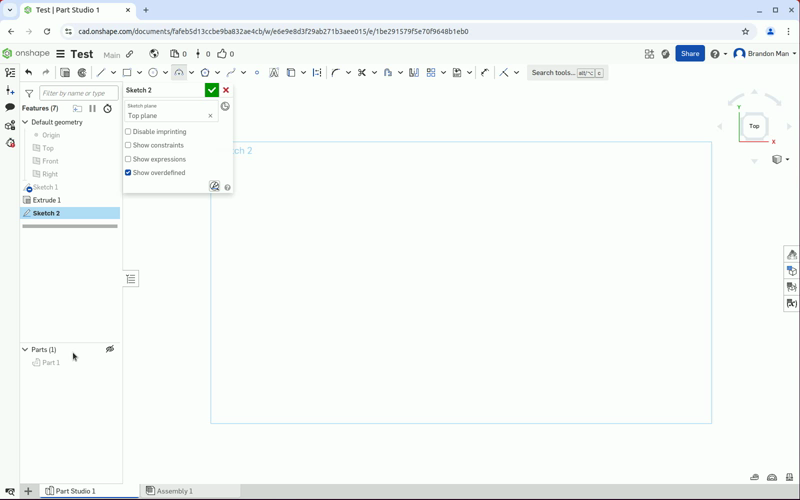
key_down(shift)
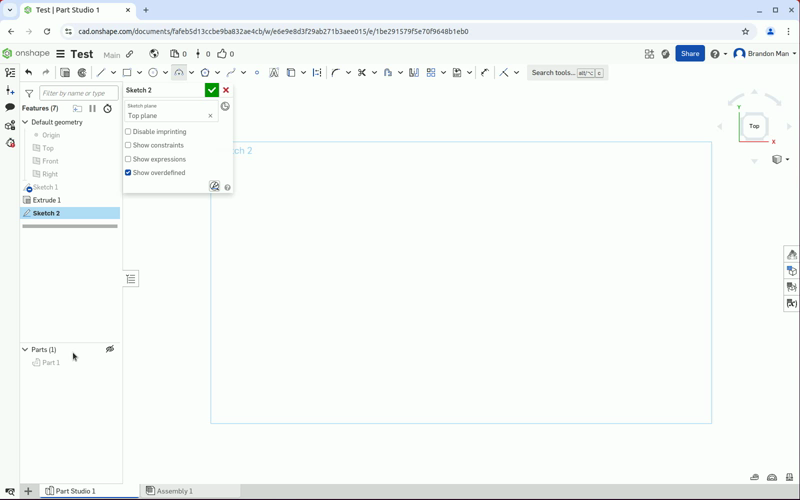
mouse_move(348, 251)
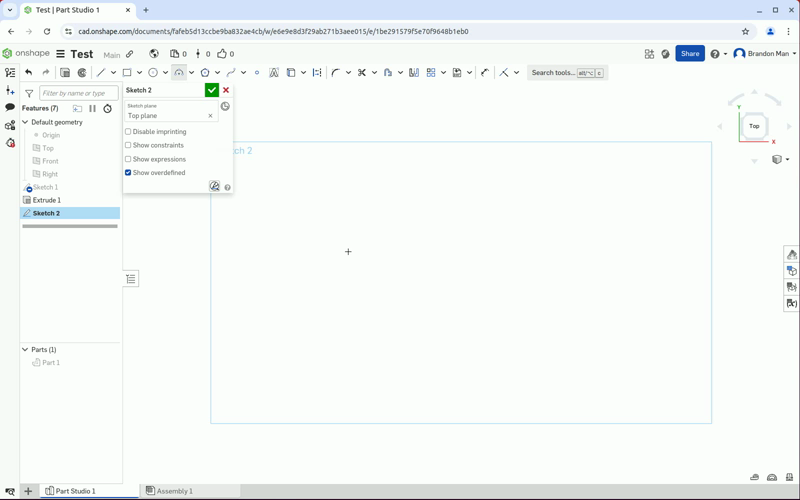
click(348, 251)
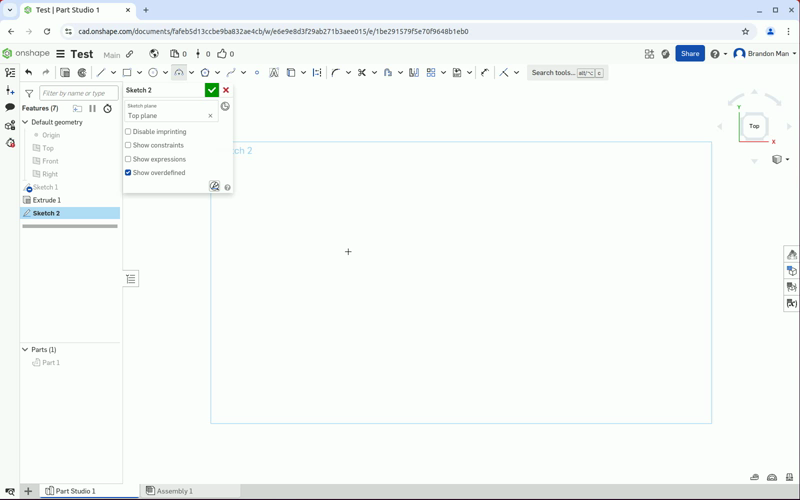
key_up(shift)
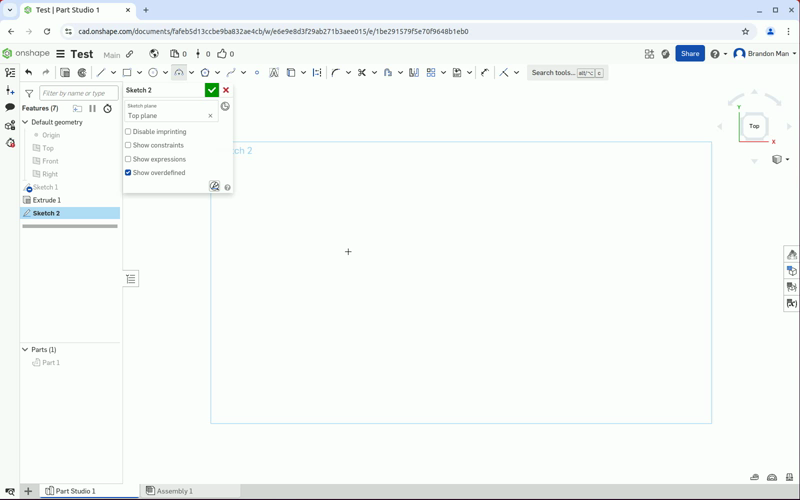
key_down(shift)
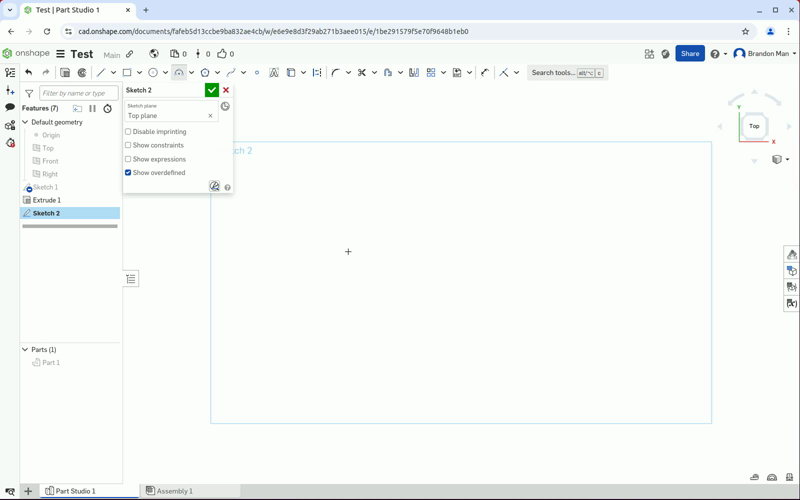
mouse_move(350, 266)
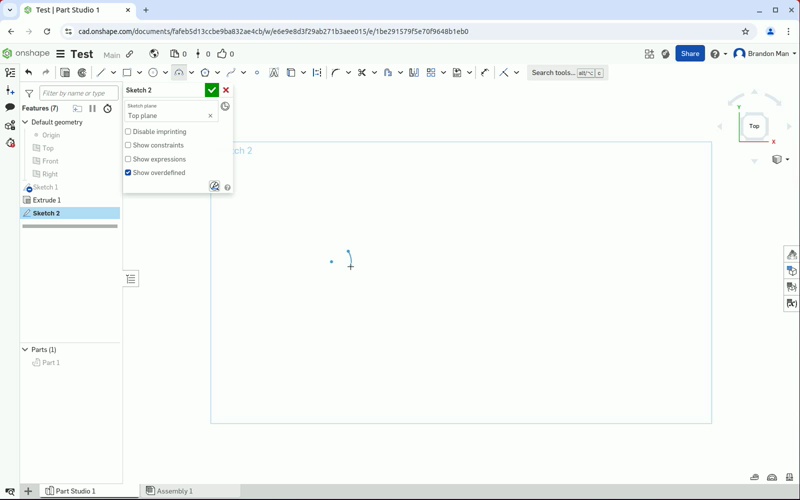
click(350, 266)
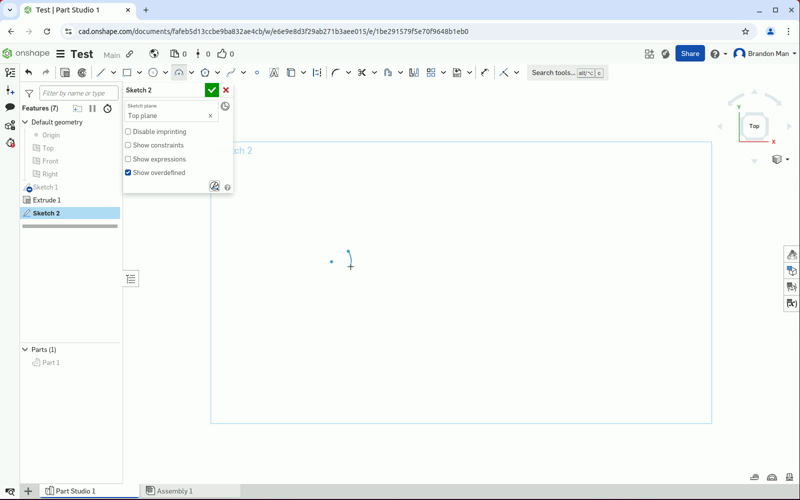
mouse_move(348, 258)
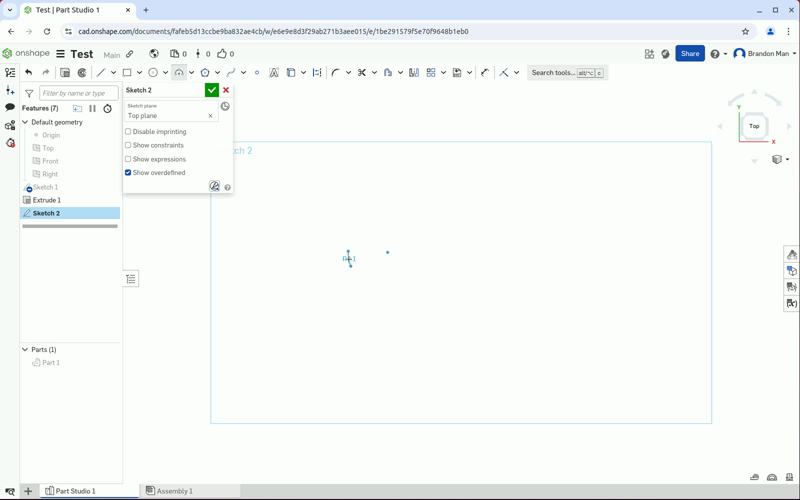
click(348, 258)
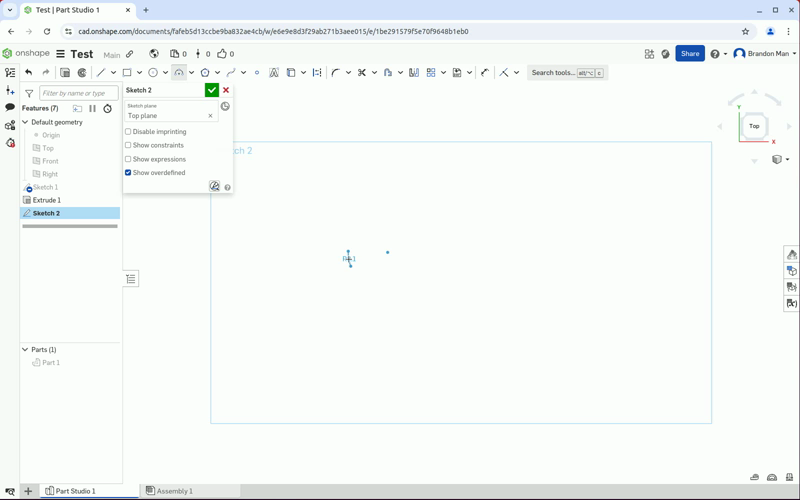
key_up(shift)
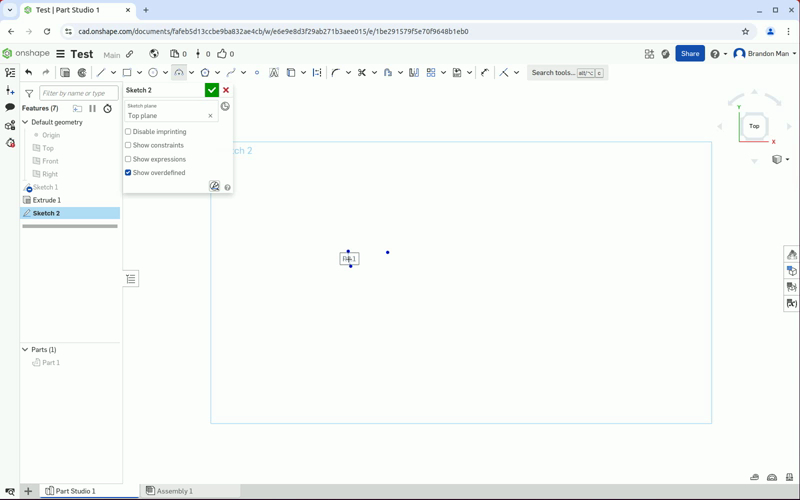
mouse_move(350, 266)
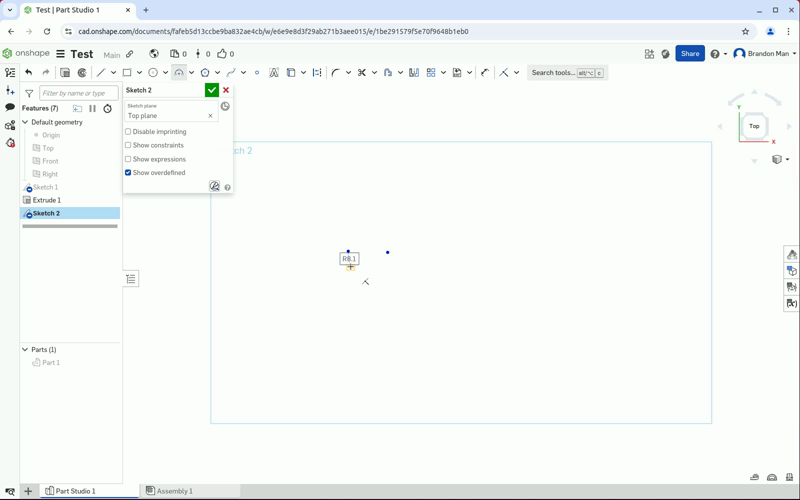
click(350, 266)
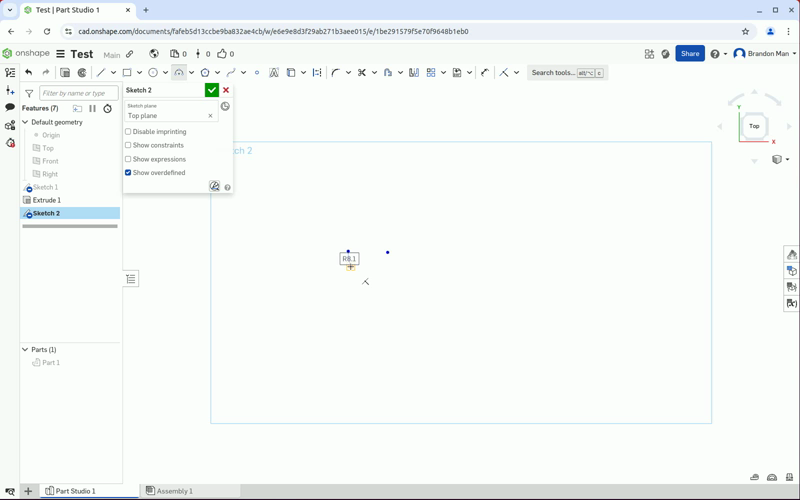
key_down(shift)
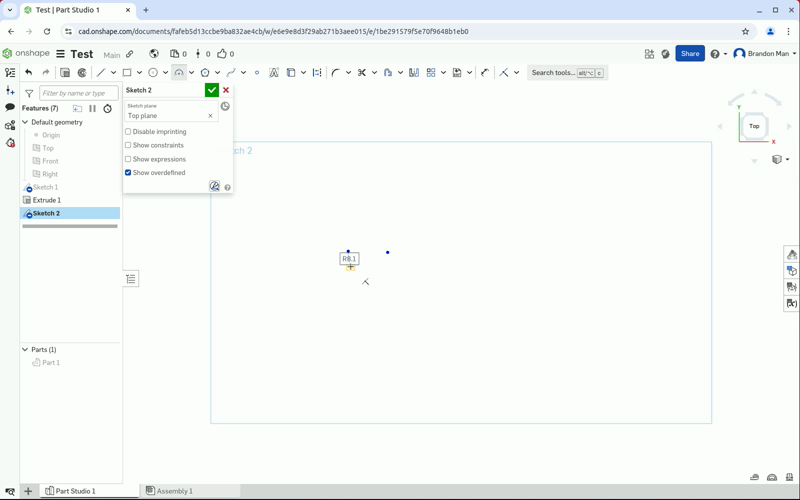
mouse_move(348, 237)
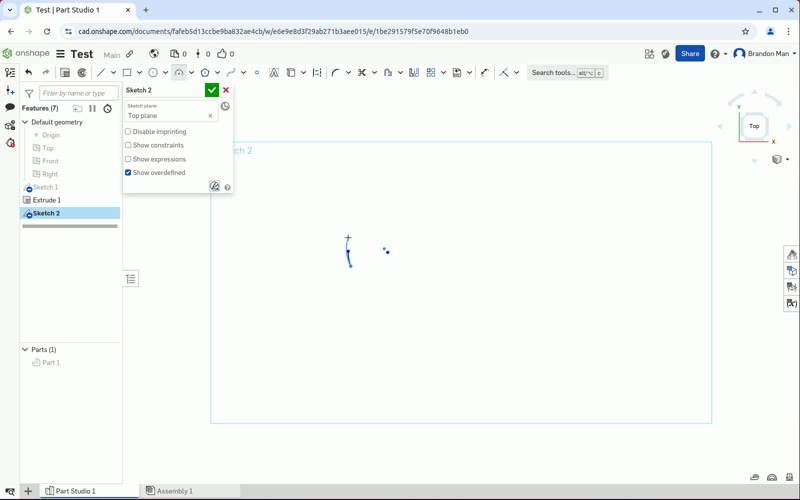
click(348, 237)
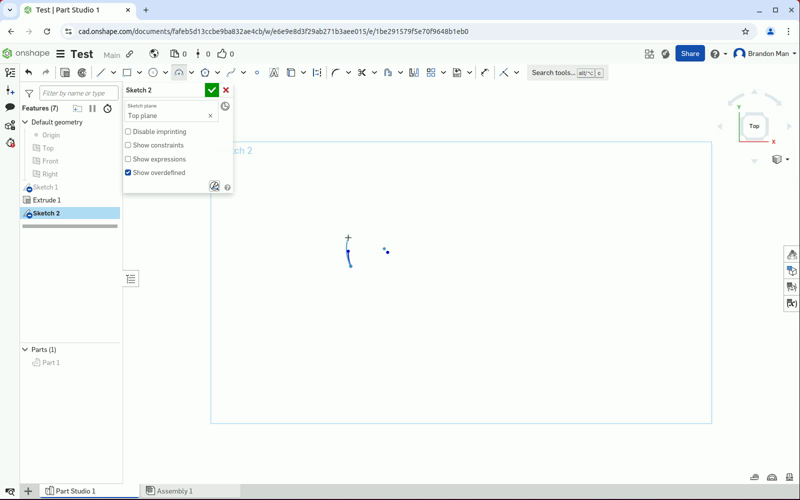
mouse_move(357, 251)
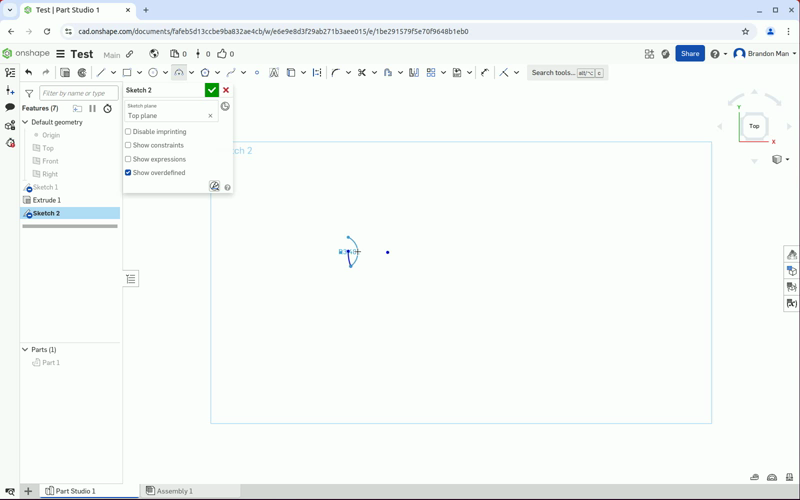
click(357, 251)
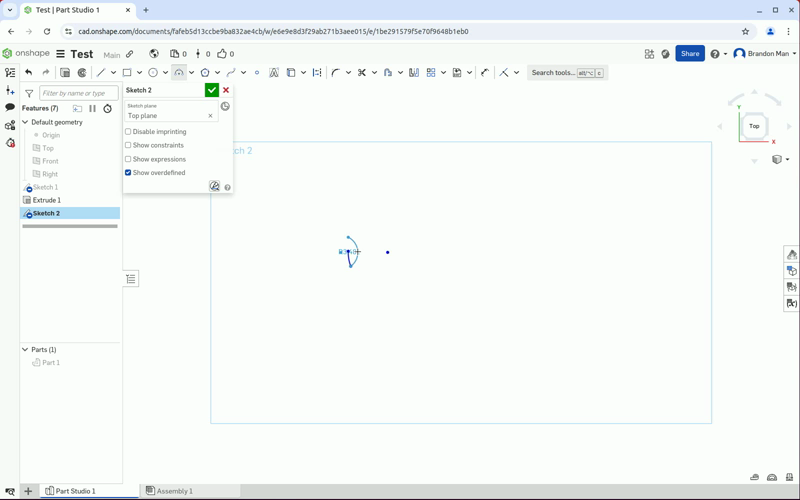
key_up(shift)
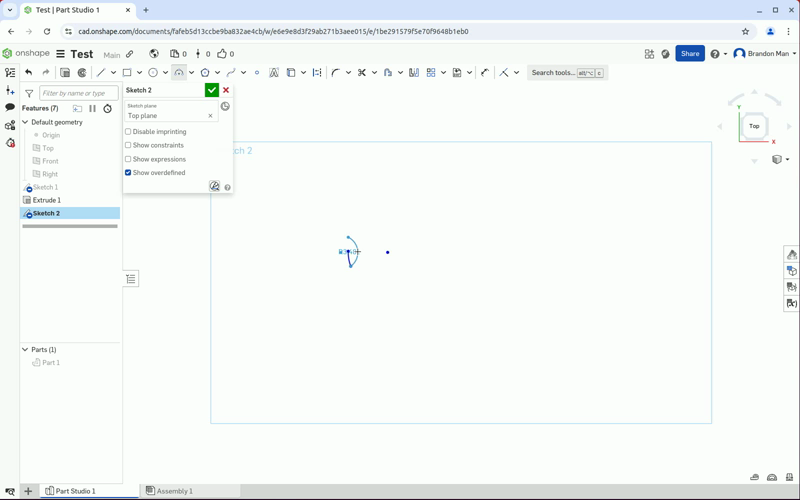
key(esc)
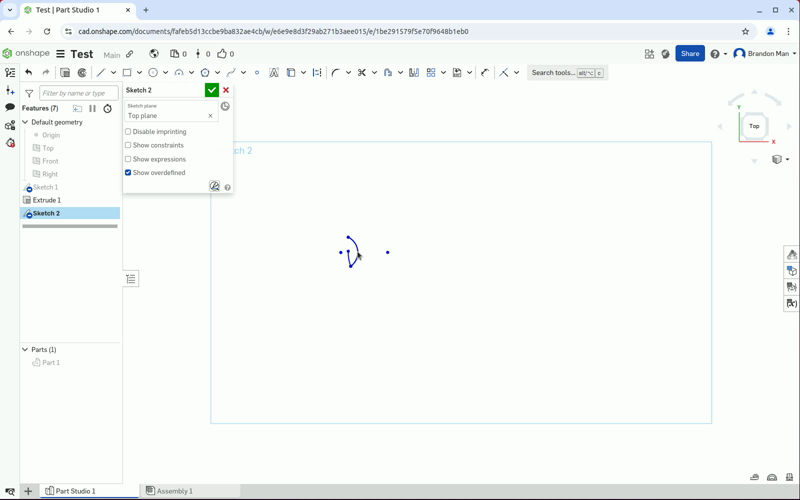
key(l)
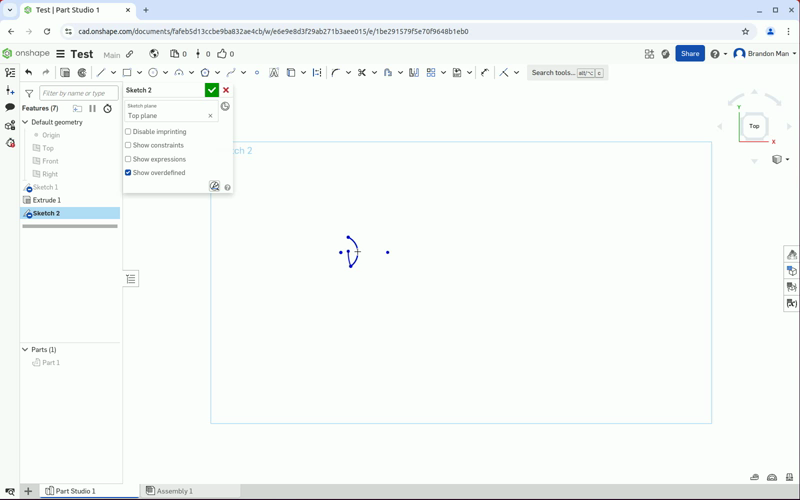
mouse_move(348, 237)
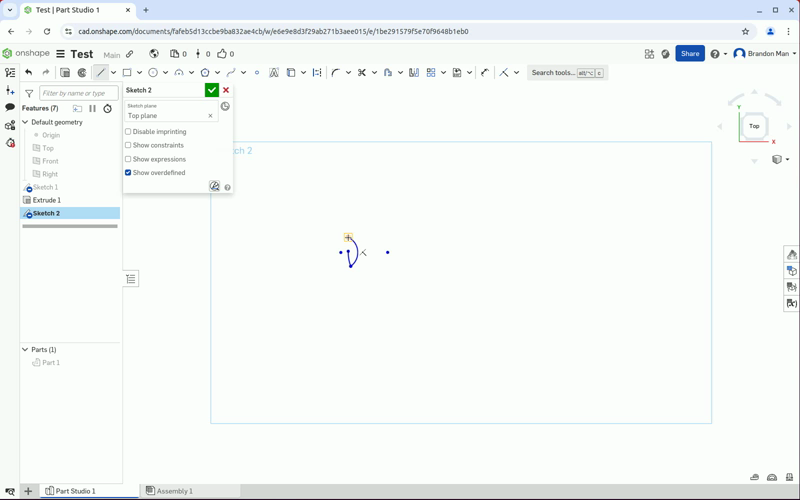
click(348, 237)
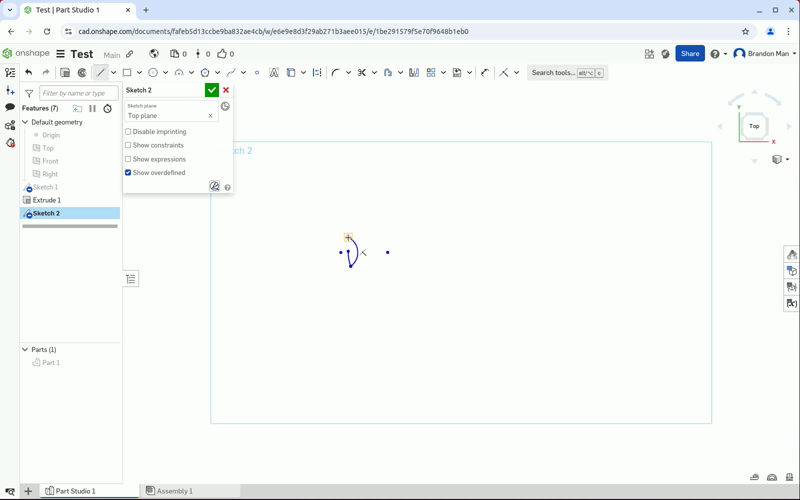
mouse_move(378, 237)
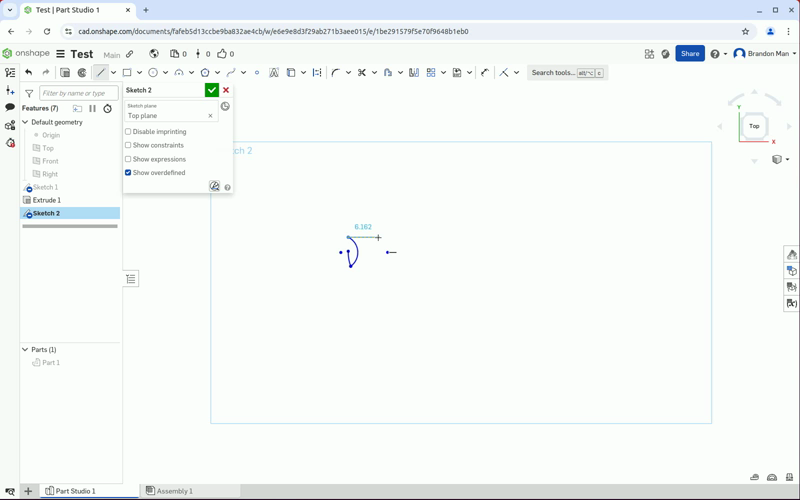
key_down(shift)
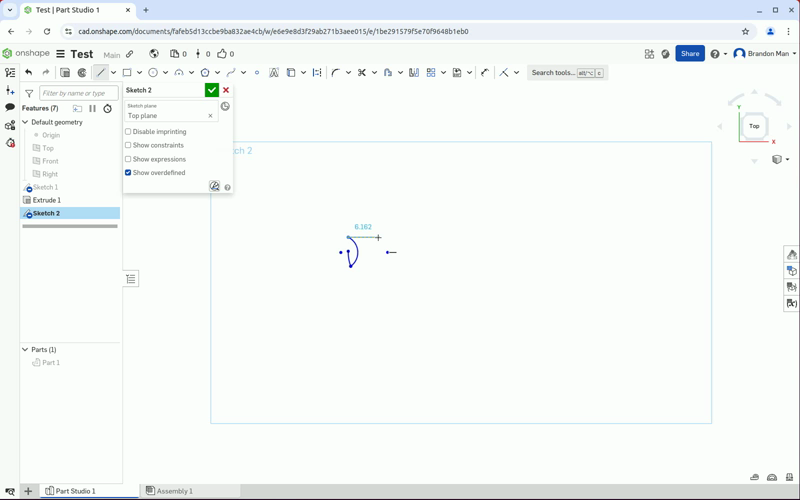
mouse_move(348, 251)
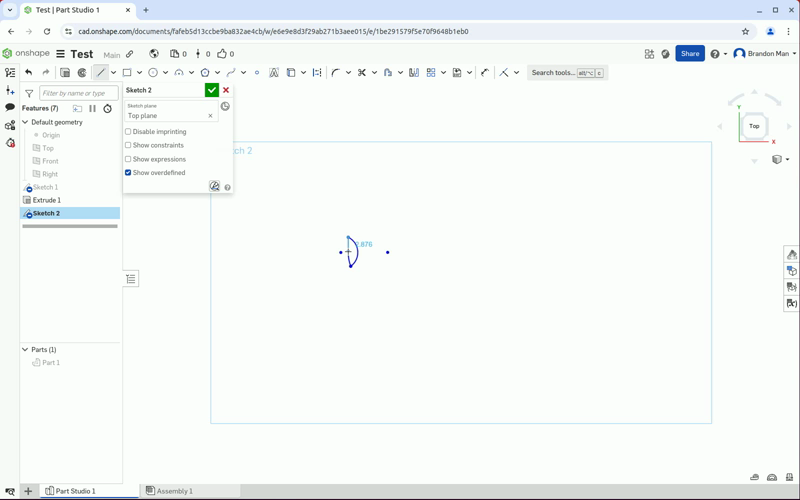
key_up(shift)
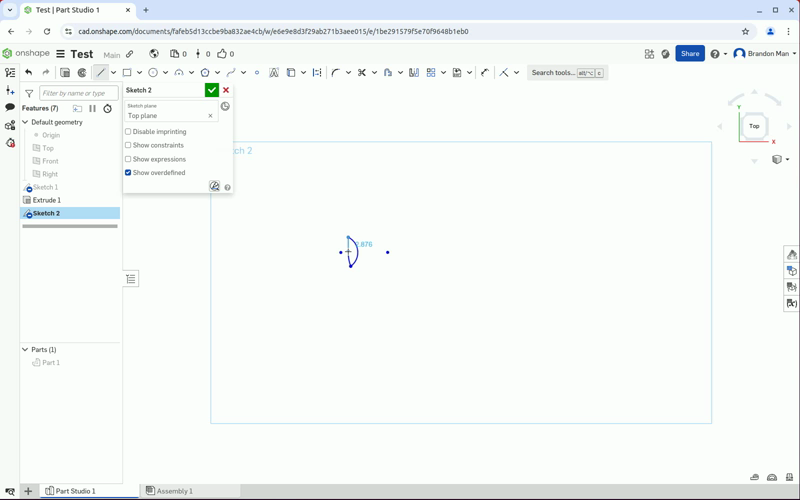
click(348, 251)
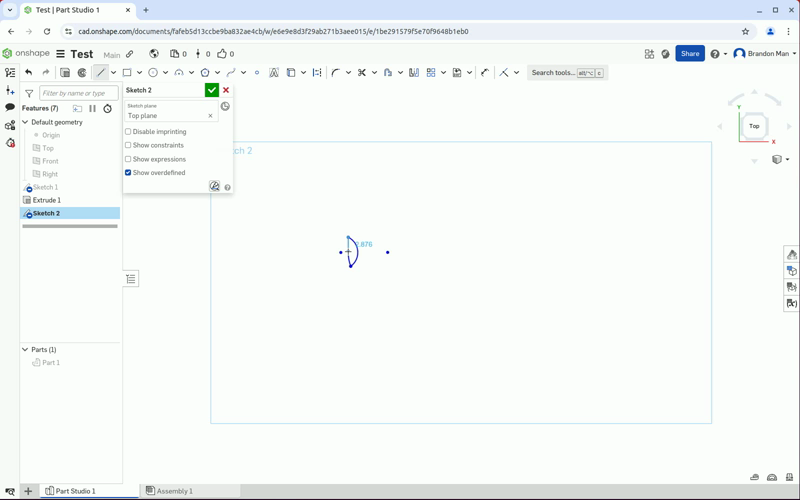
key(esc)
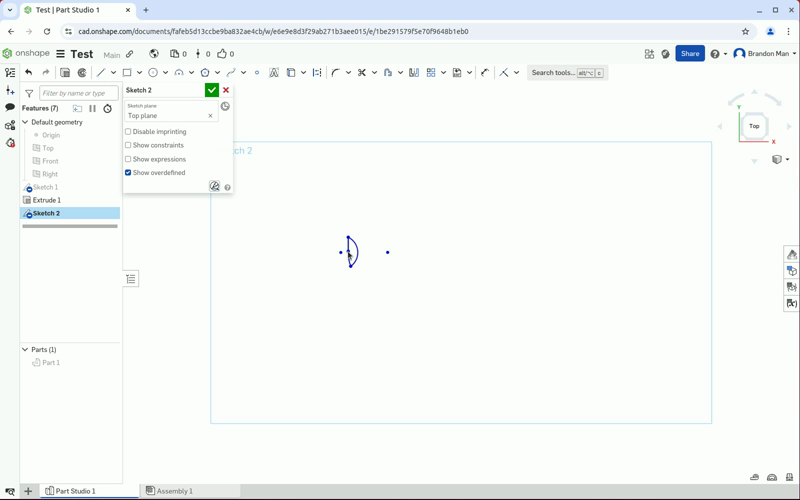
mouse_move(353, 241)
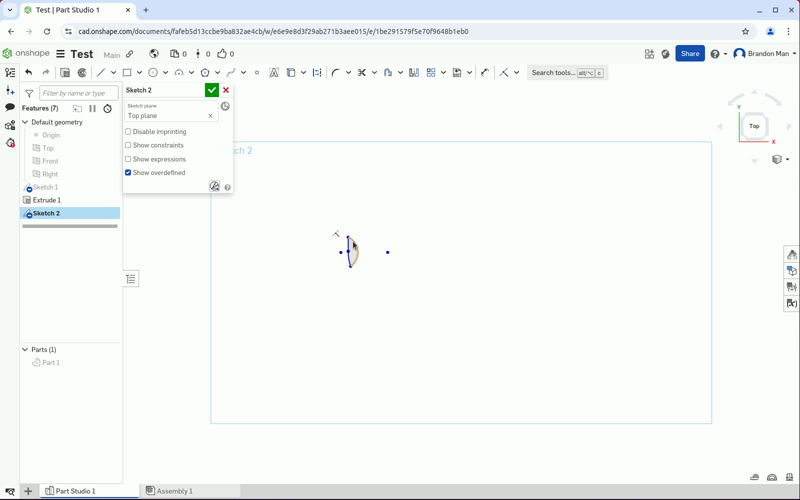
scroll(6)
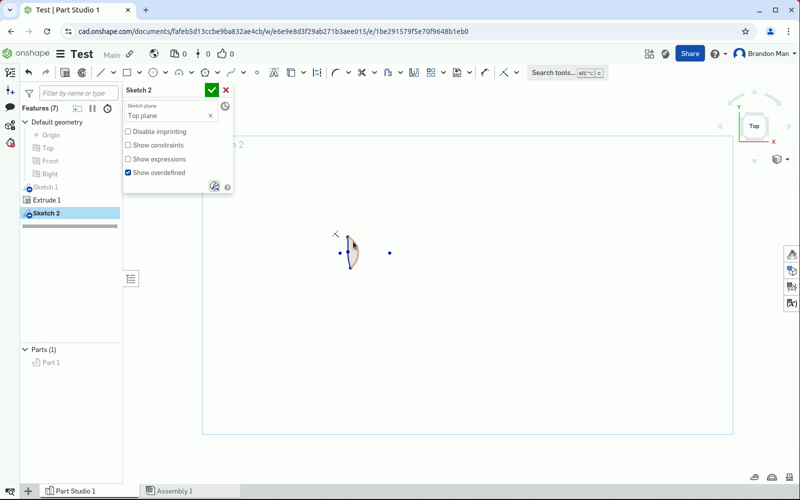
scroll(6)
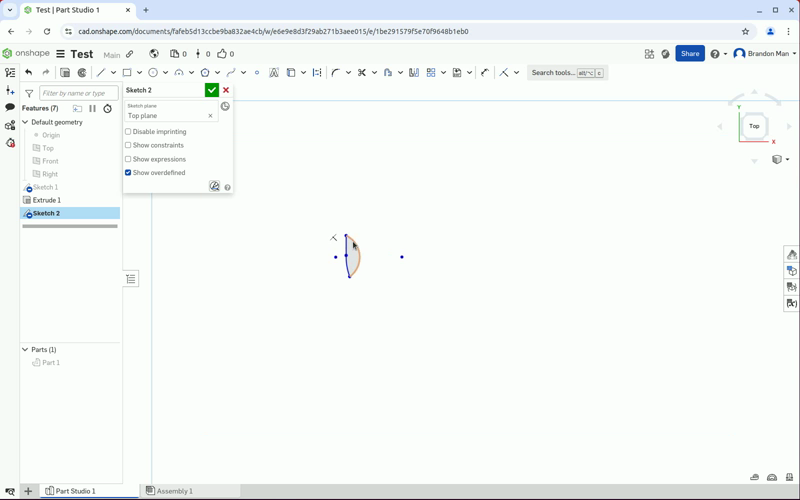
scroll(6)
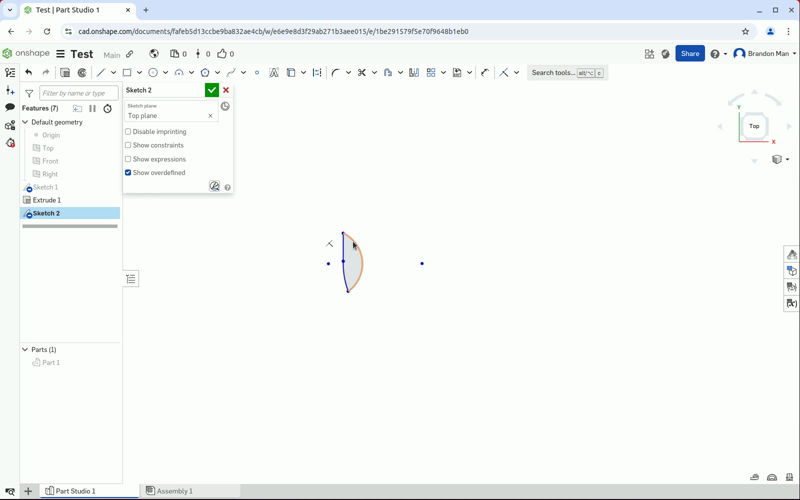
scroll(6)
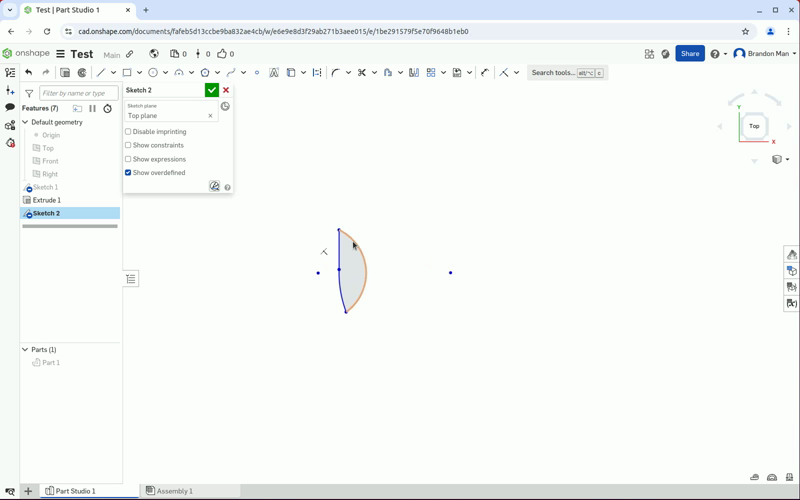
scroll(6)
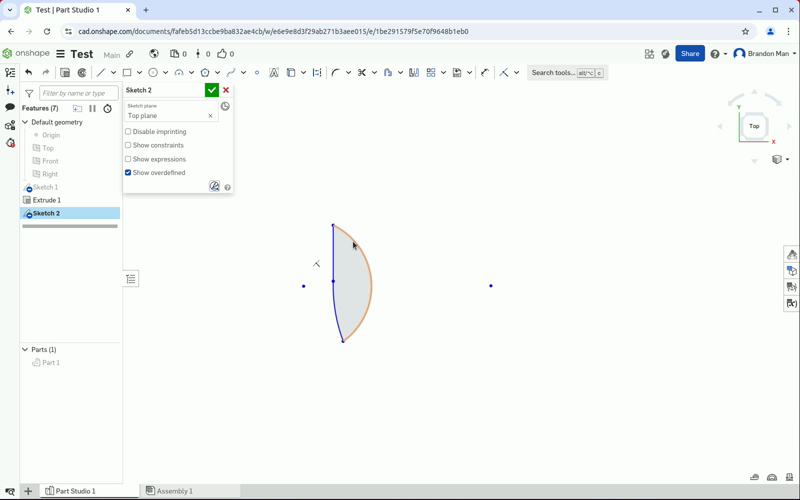
scroll(6)
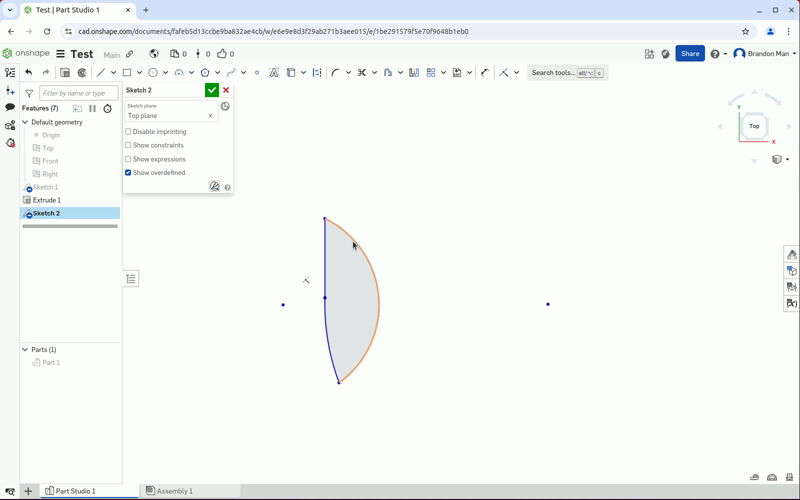
scroll(6)
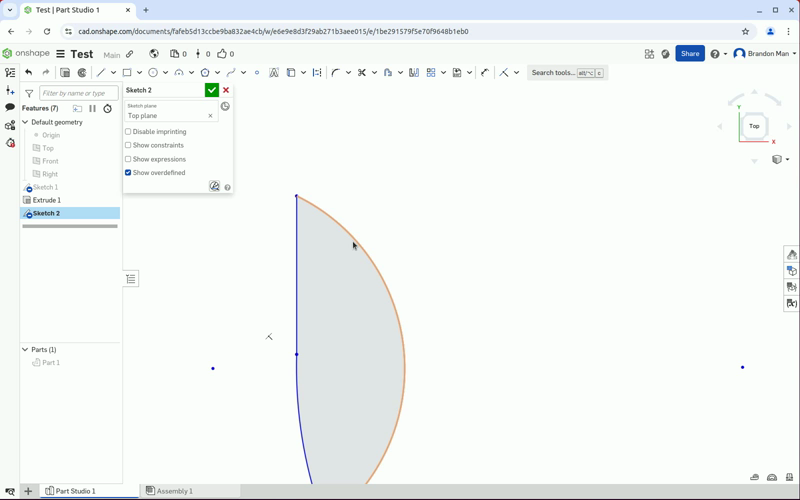
click(353, 241)
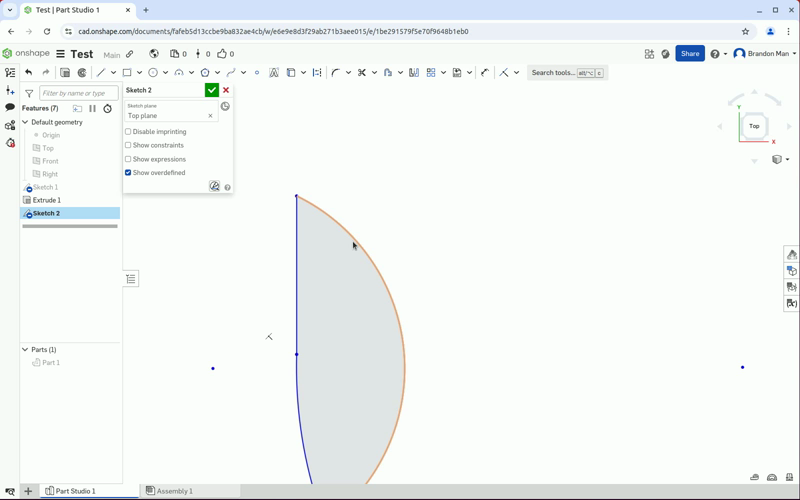
scroll(-6)
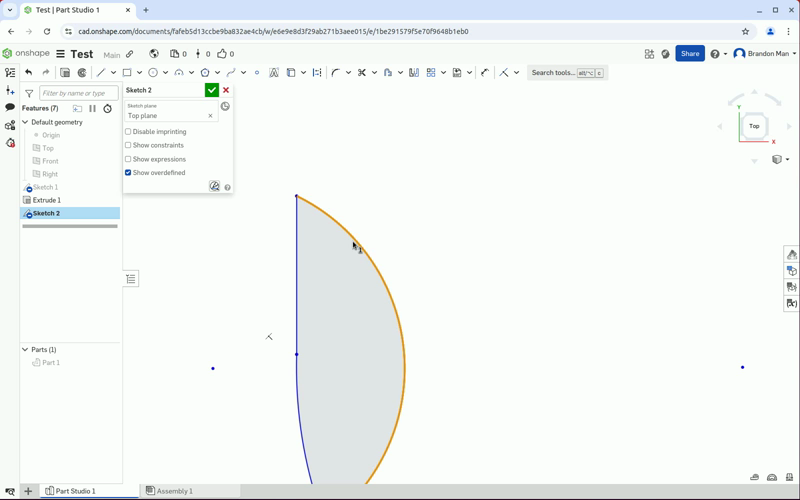
scroll(-6)
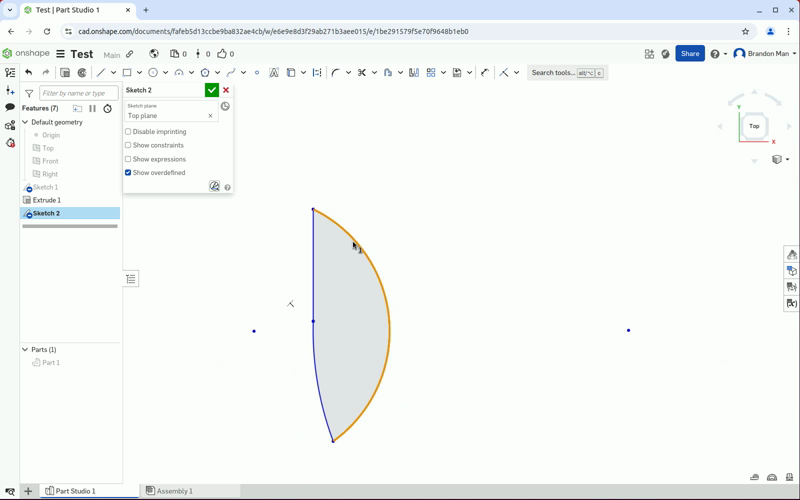
scroll(-6)
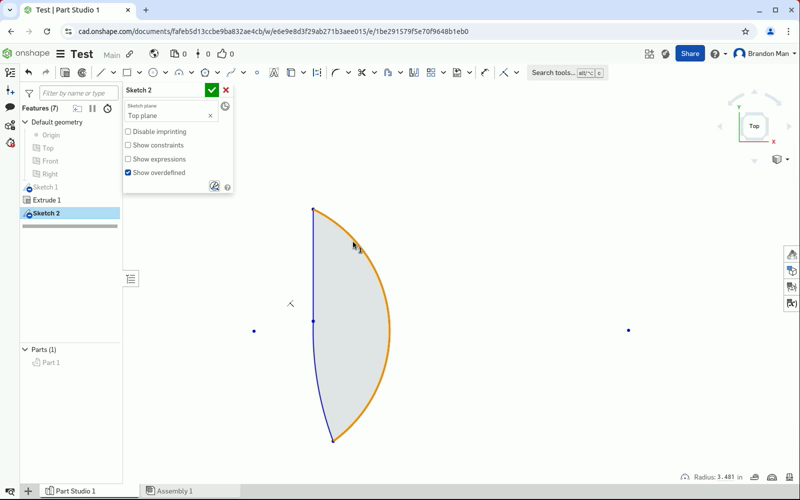
scroll(-6)
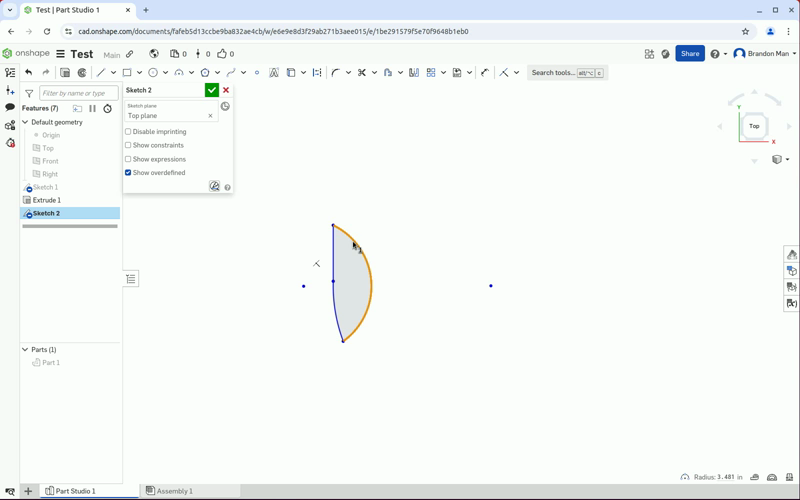
scroll(-6)
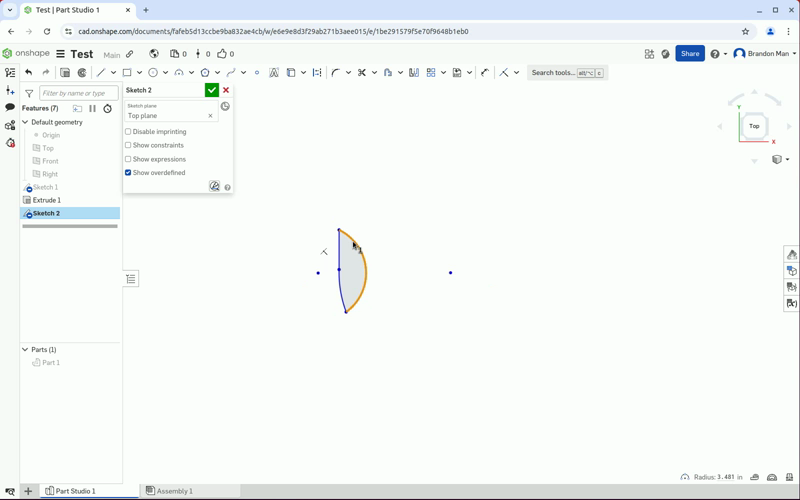
scroll(-6)
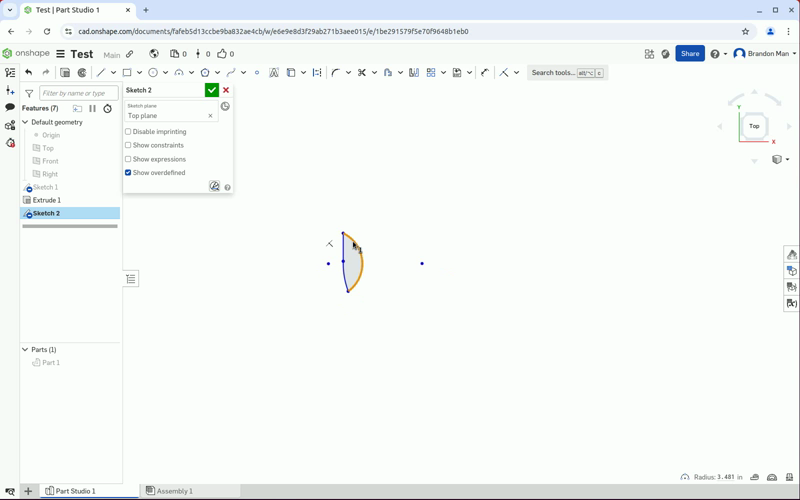
scroll(-6)
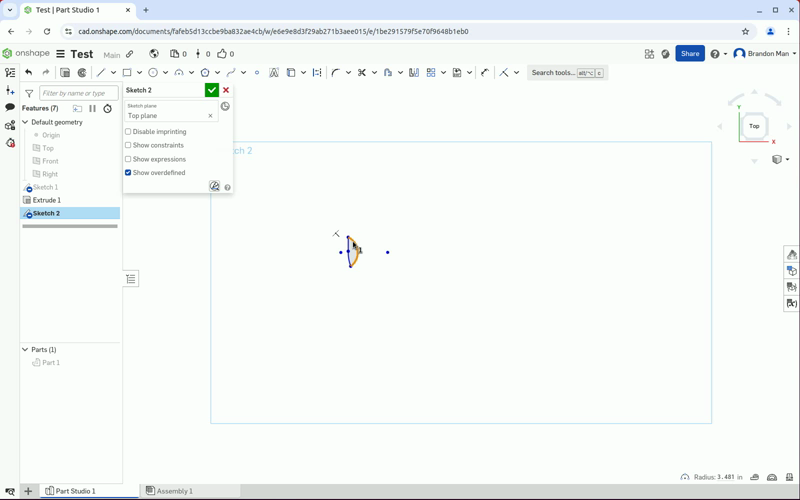
mouse_move(73, 352)
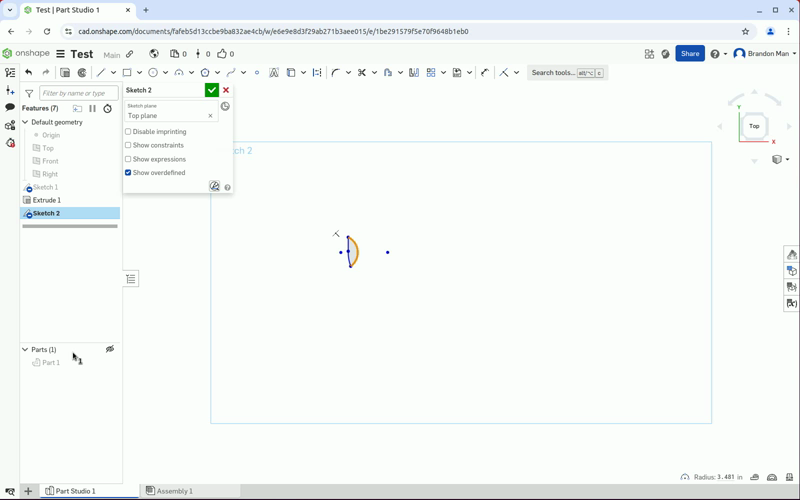
key(shift+y)
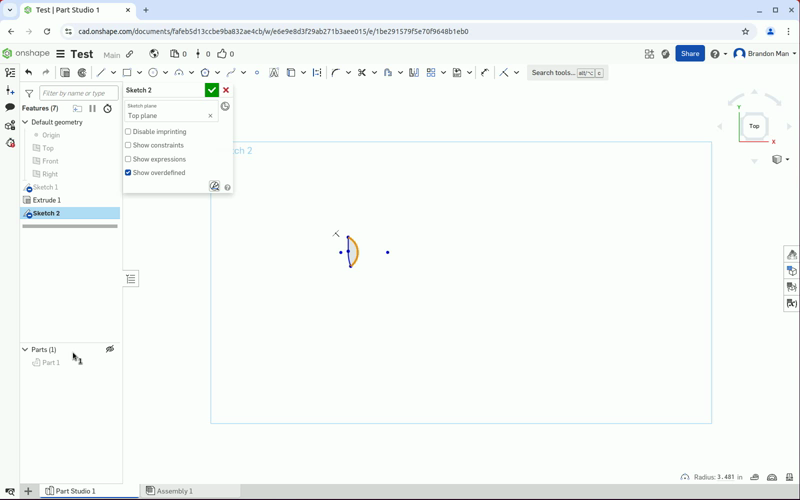
key(shift+e)
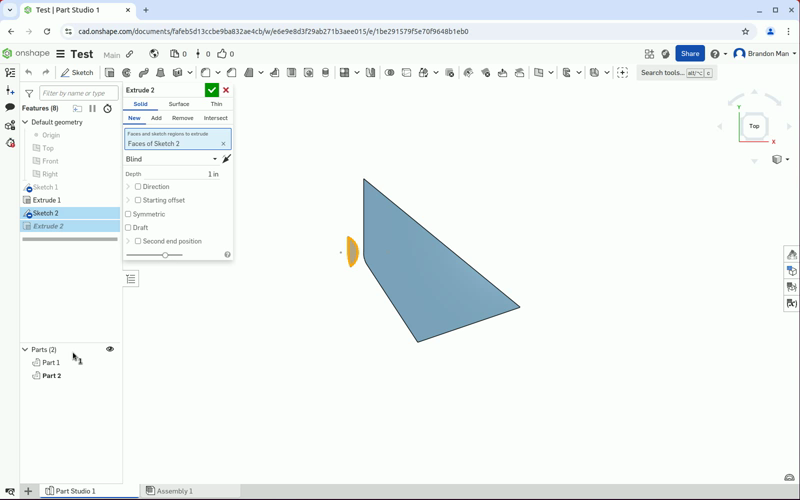
mouse_move(143, 106)
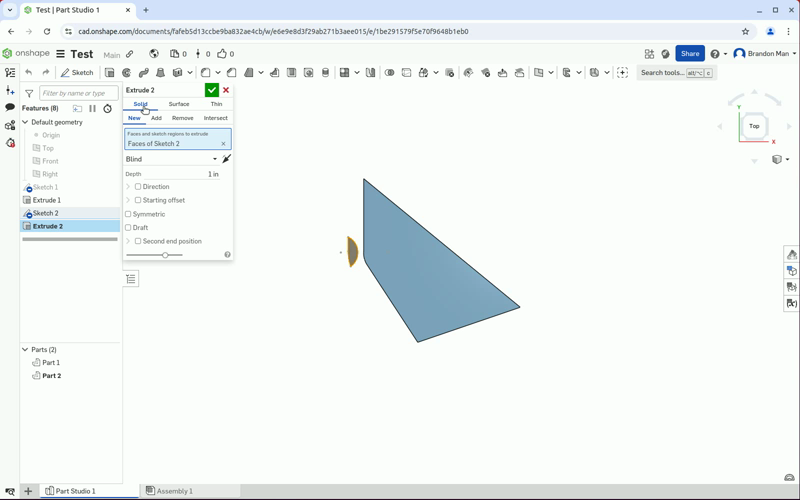
click(143, 106)
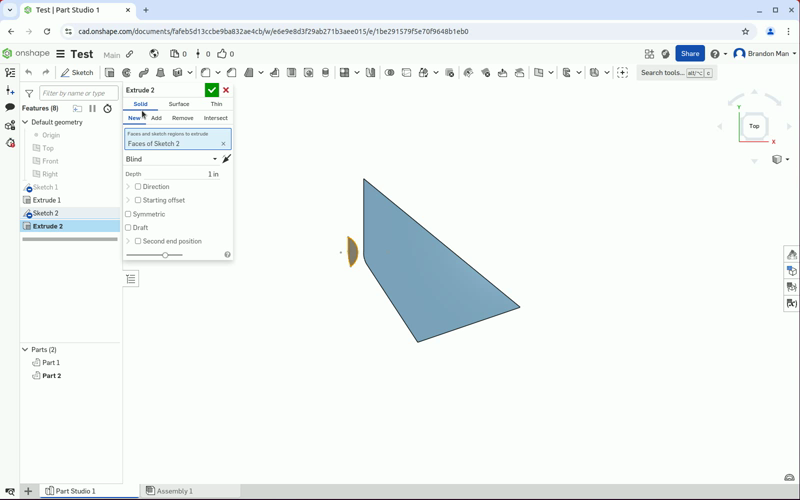
mouse_move(137, 120)
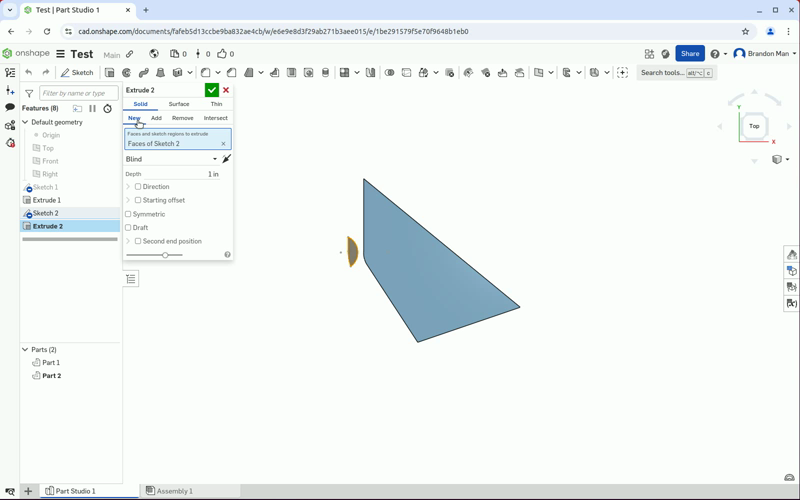
click(137, 120)
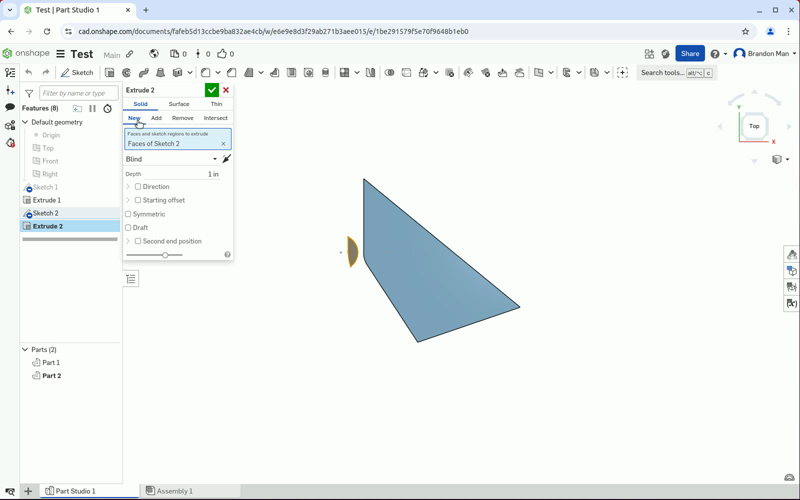
key(tab, 4)
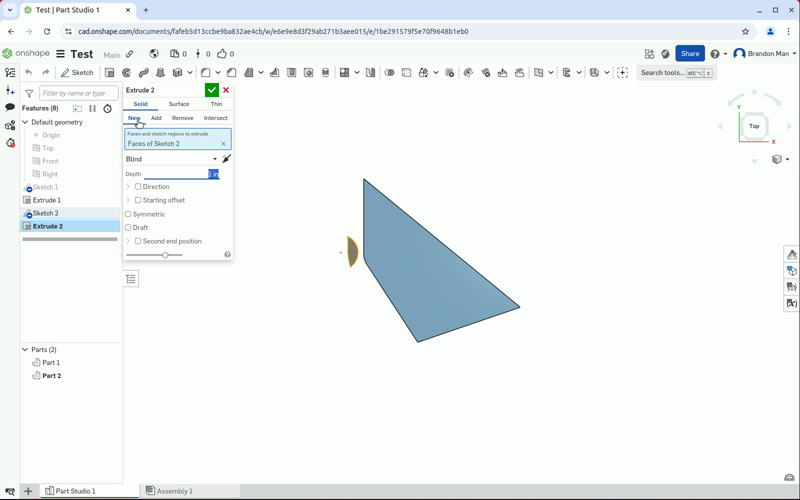
text(5.055)
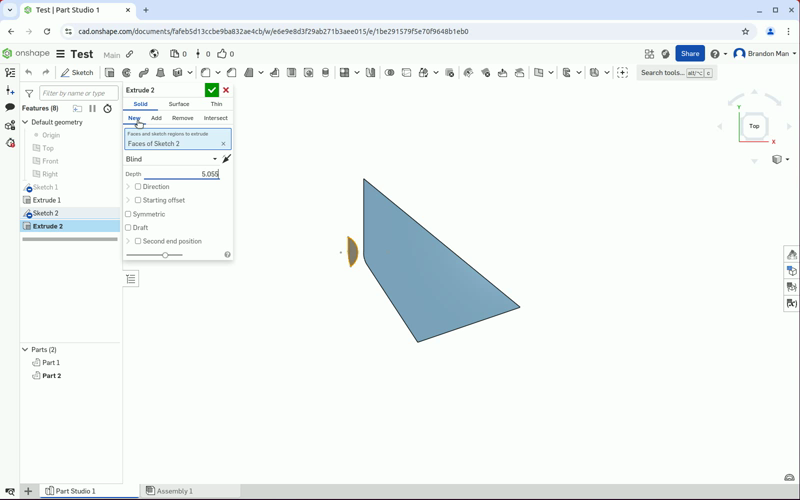
key(enter)
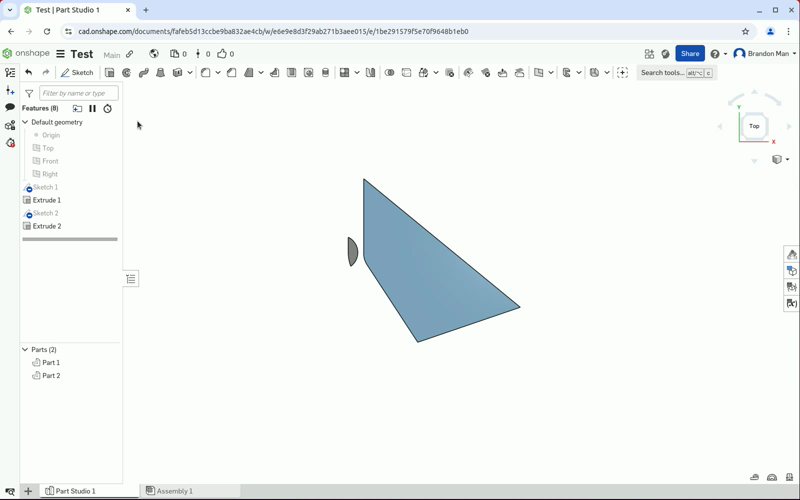
key(shift+h)
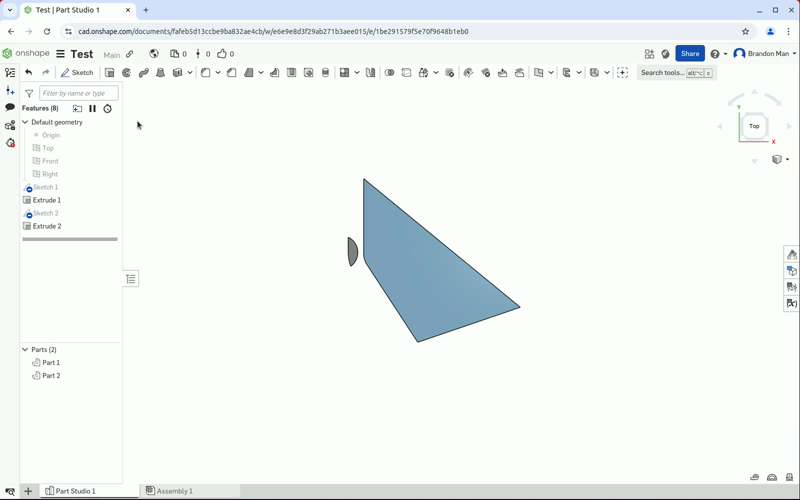
key(shift+h)
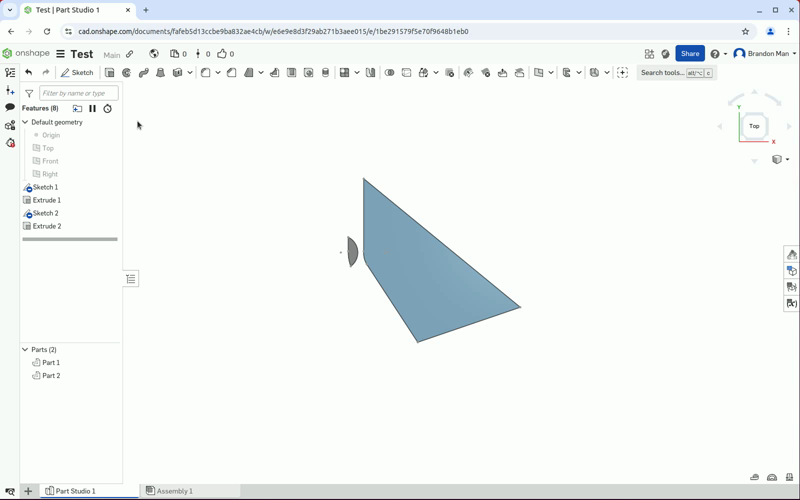
key(shift+7)
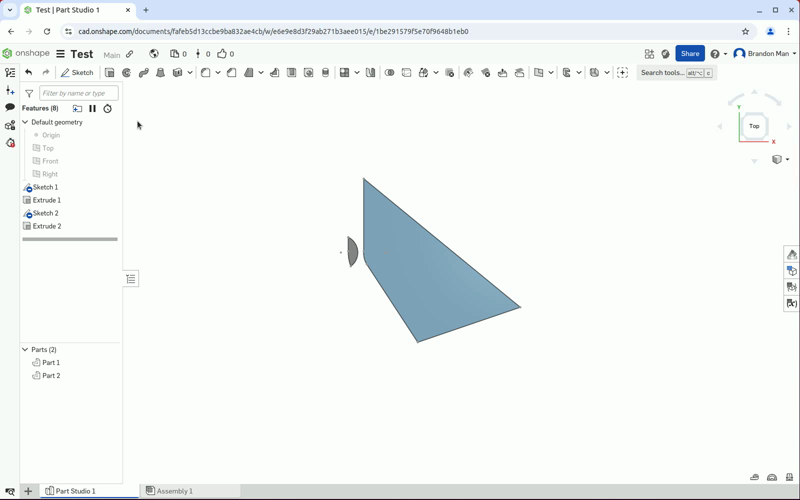
key(up, 3)
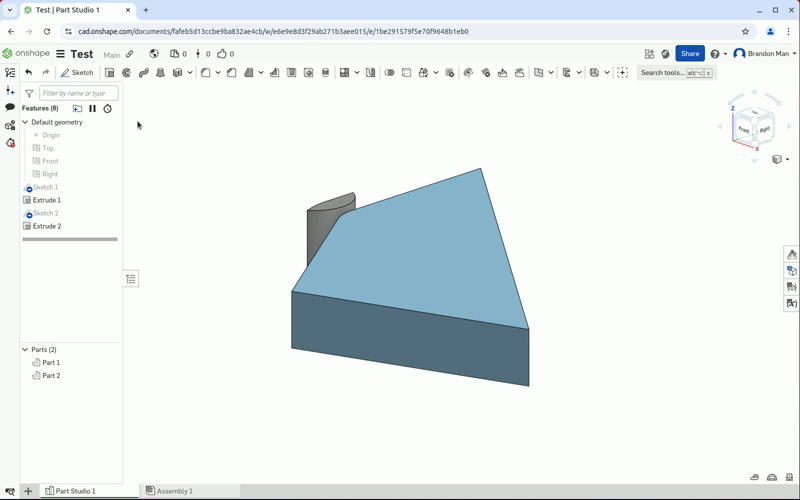
key(left, 3)
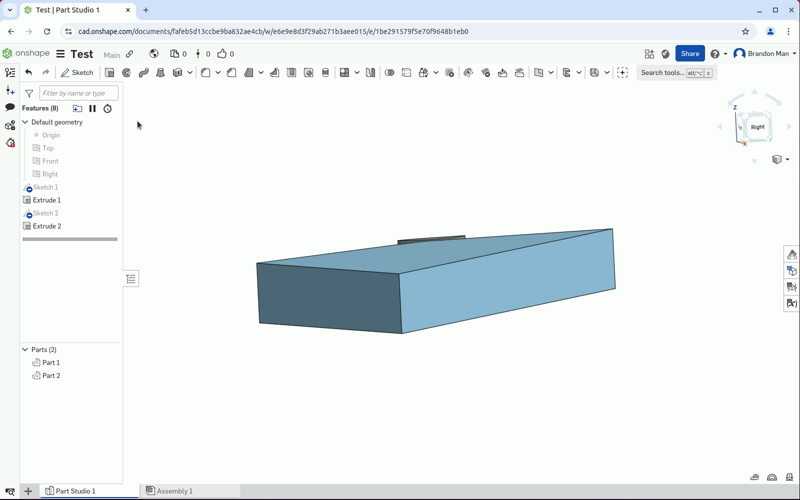
key(right, 3)
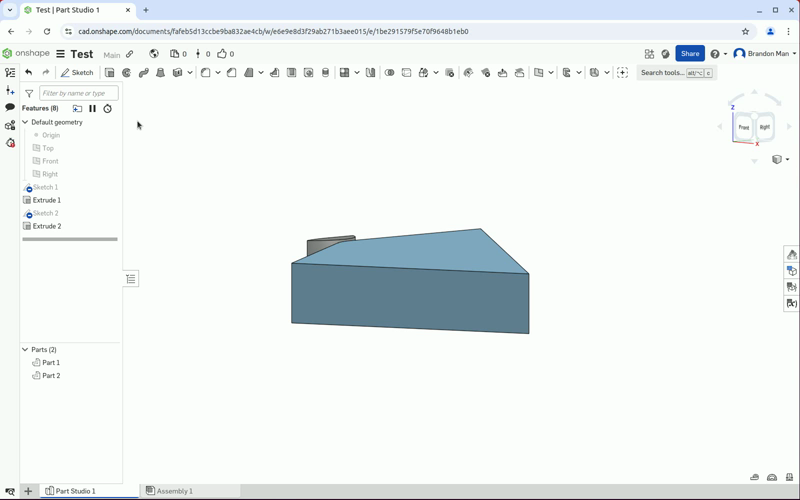
key(down, 3)
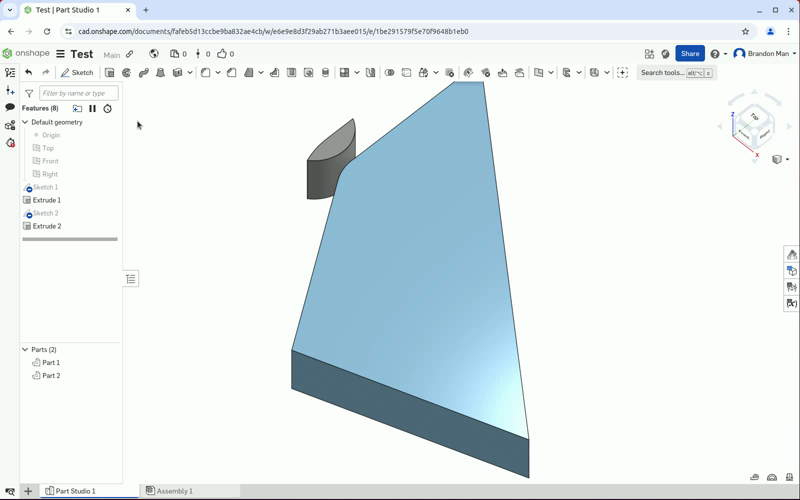
mouse_move(73, 189)
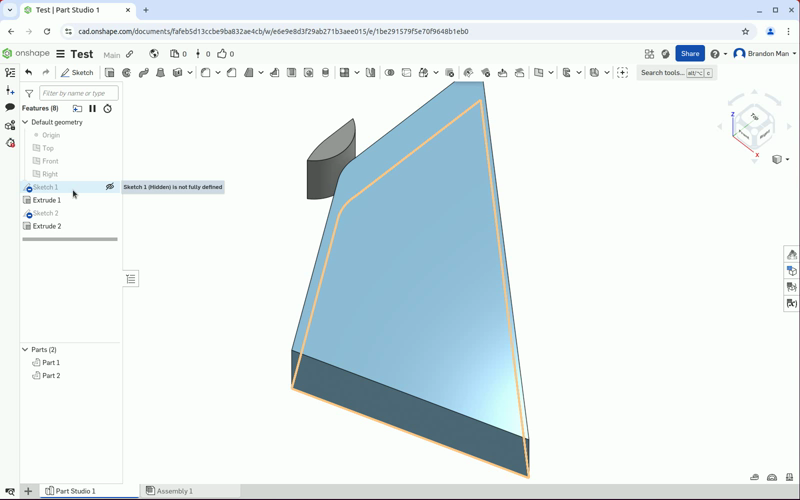
click(73, 189)